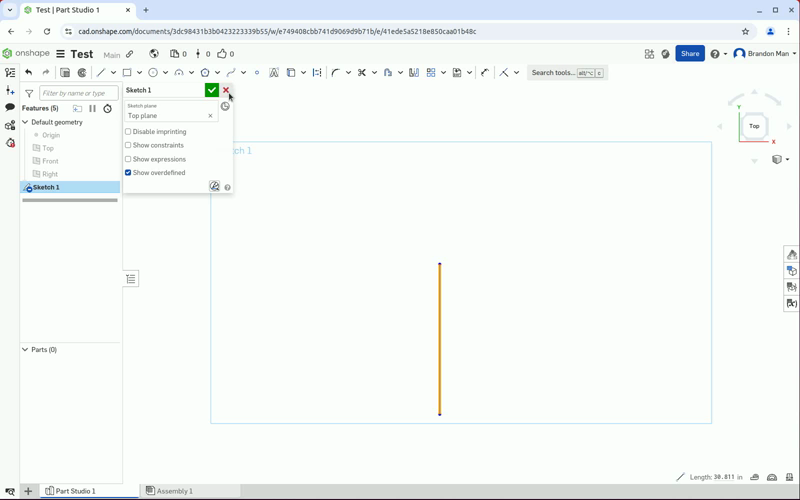
key(shift+h)
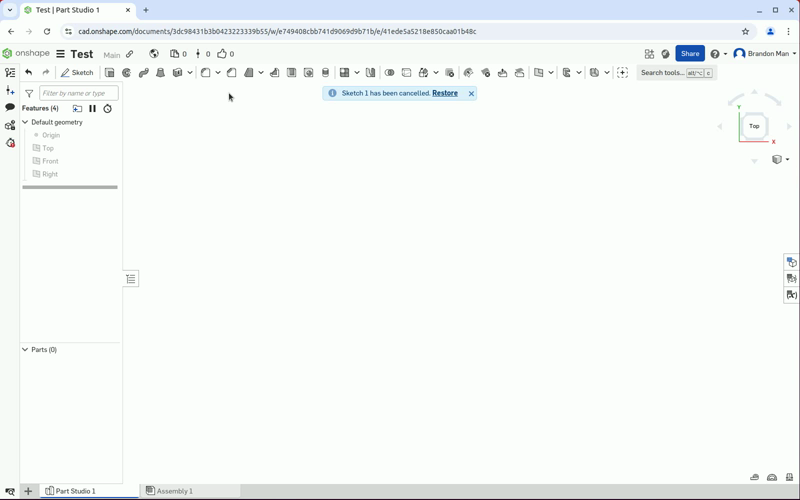
mouse_move(73, 352)
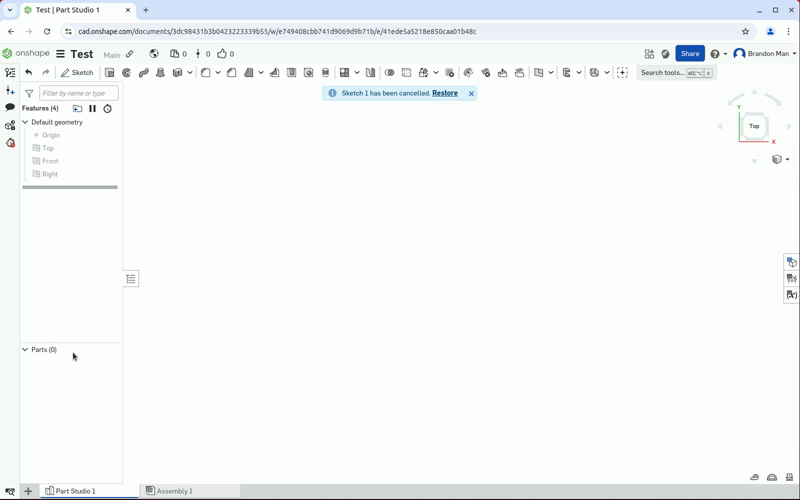
key(y)
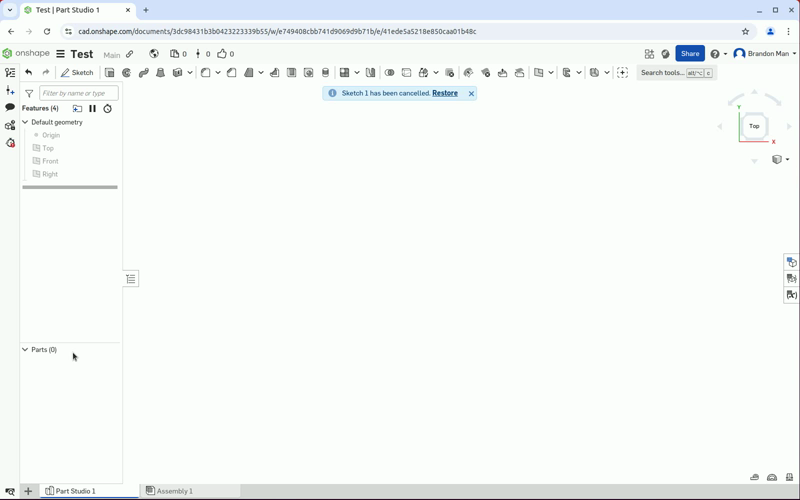
key(shift+p)
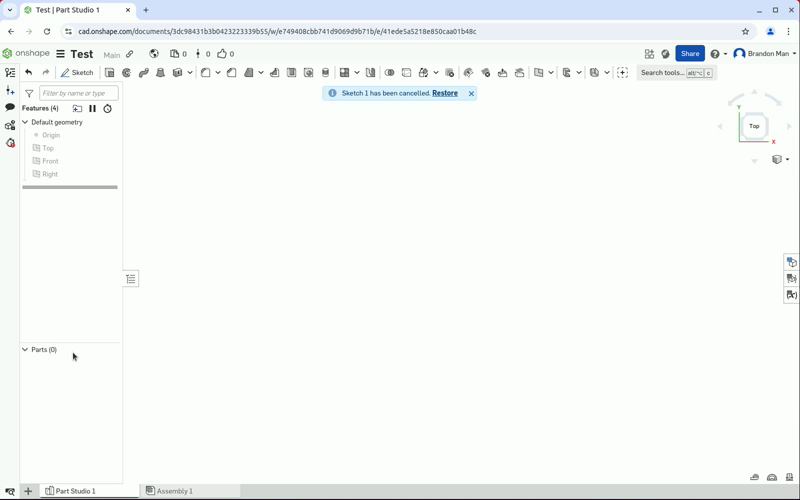
key(space)
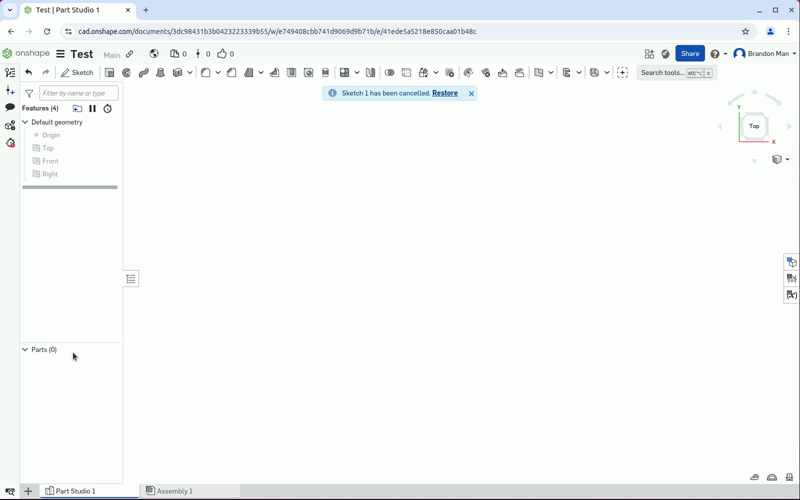
key_down(shift)
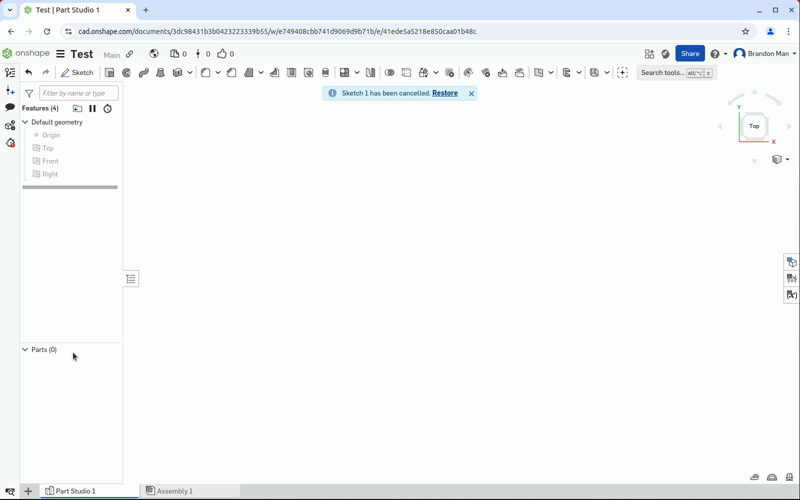
key(up)
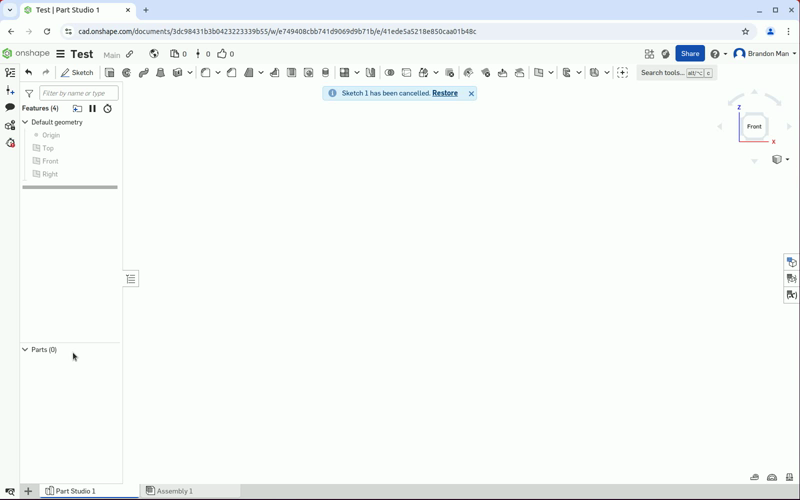
key_up(shift)
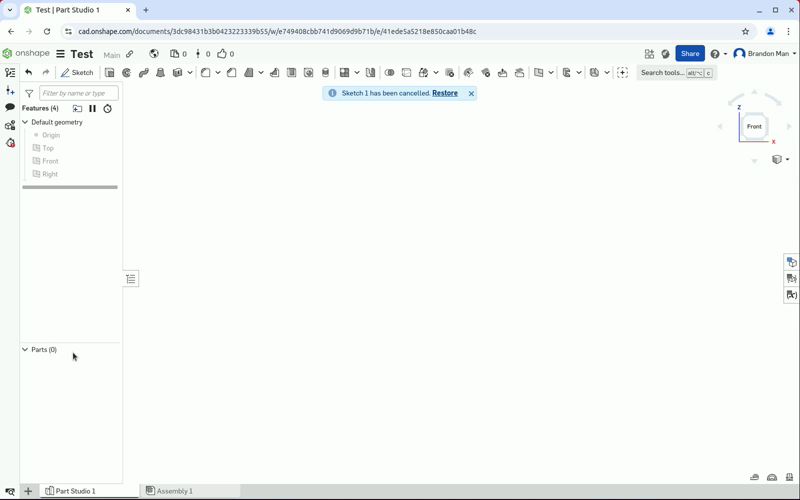
key(space)
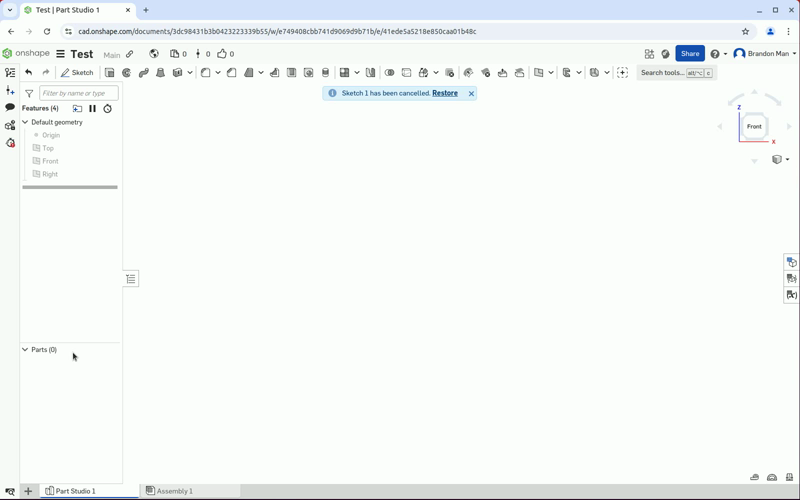
key_down(shift)
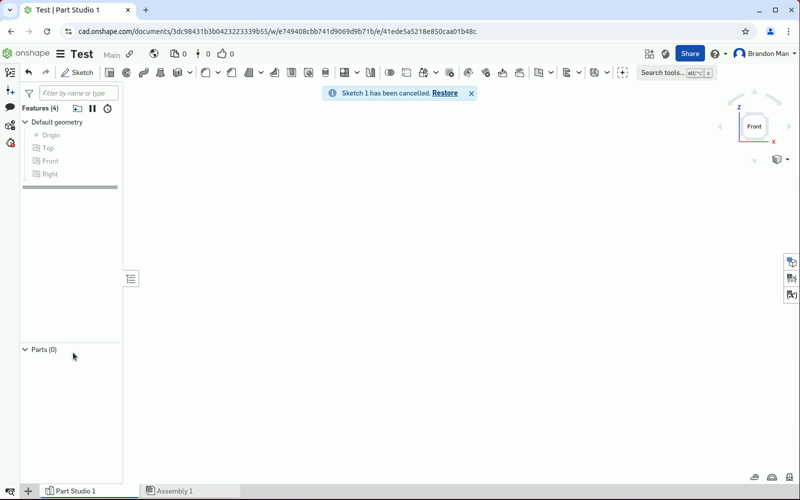
key(left)
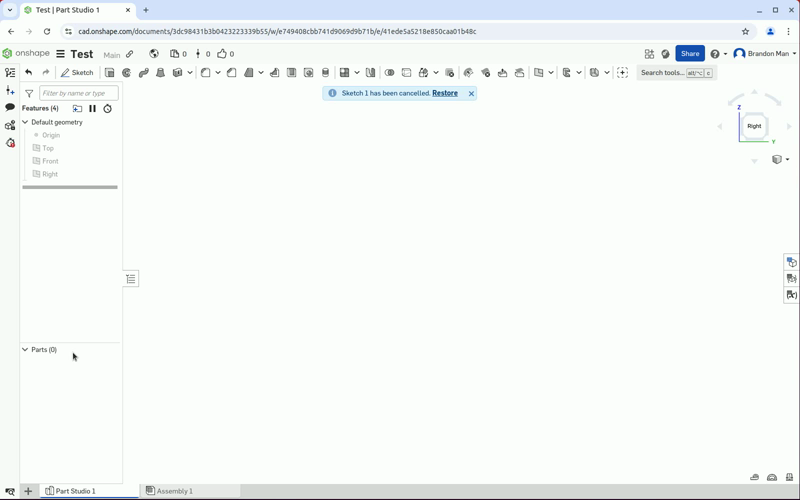
key_up(shift)
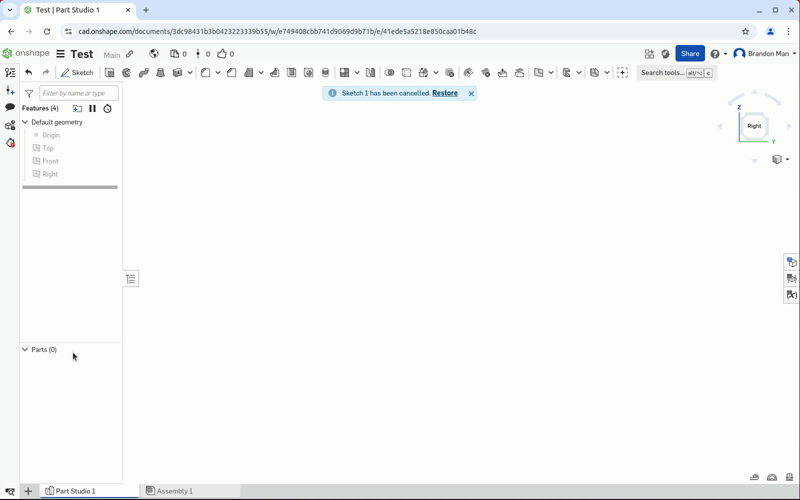
mouse_move(73, 352)
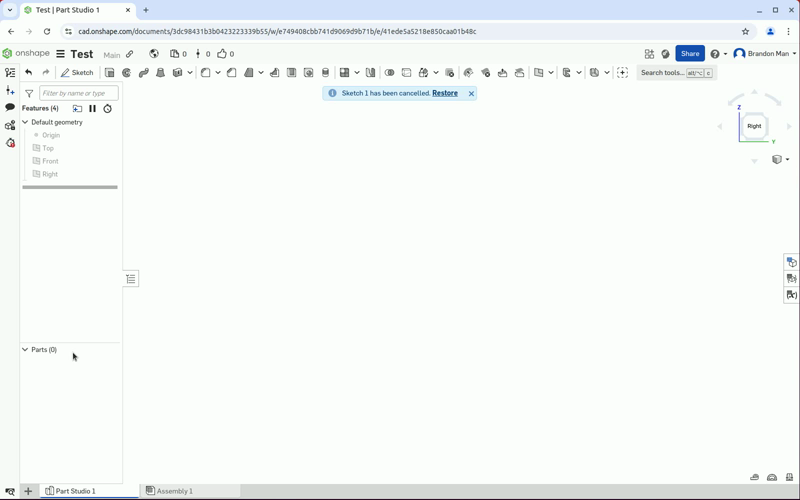
key(shift+y)
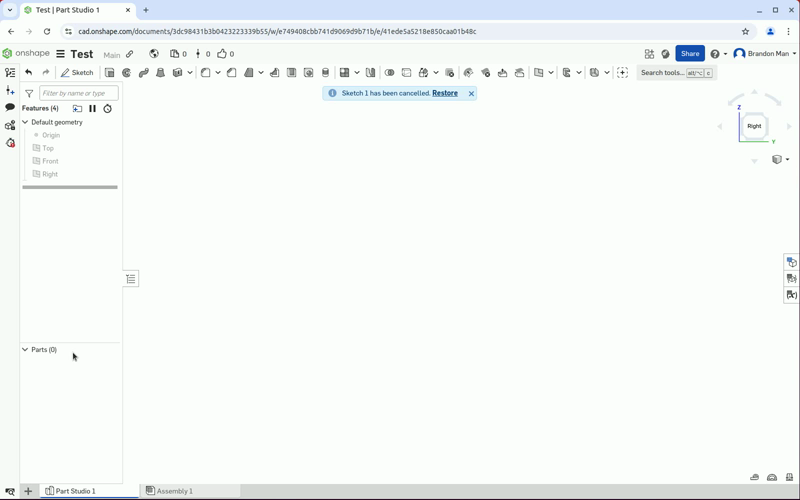
key(shift+s)
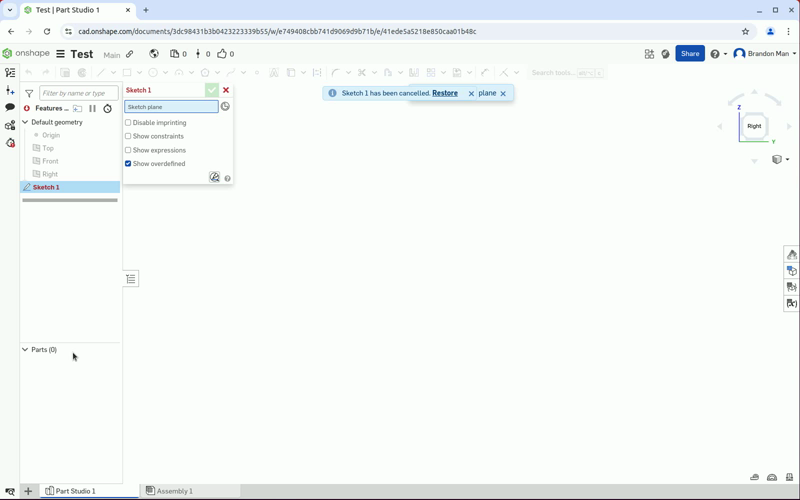
mouse_move(73, 176)
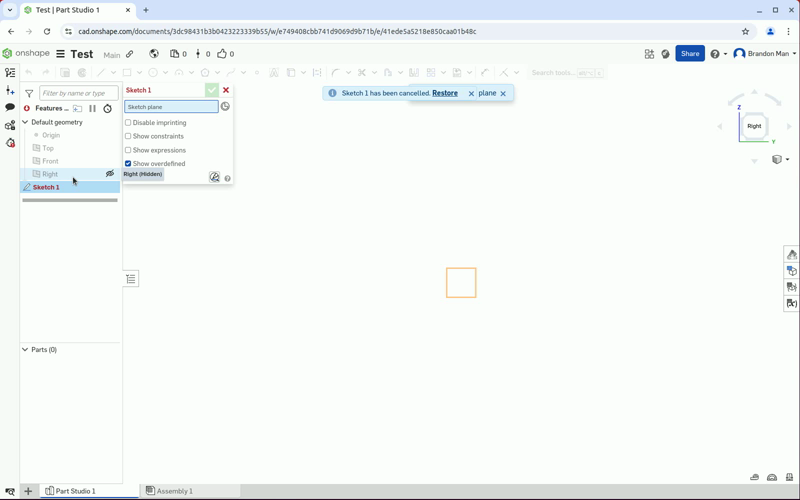
click(73, 176)
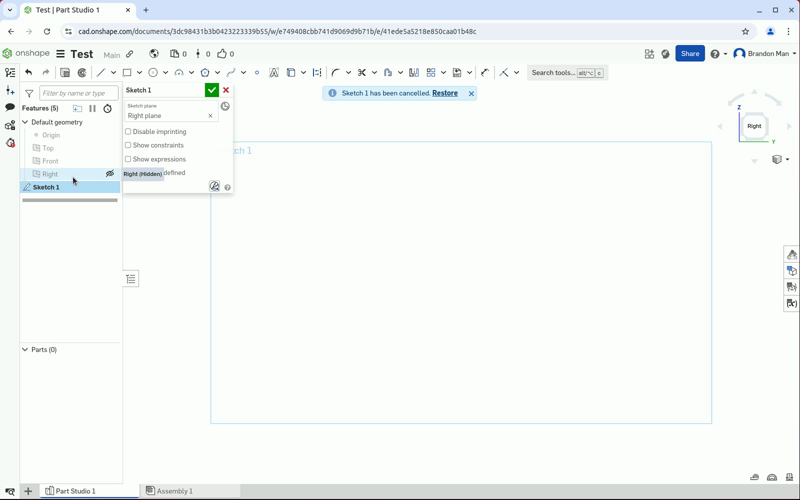
mouse_move(73, 352)
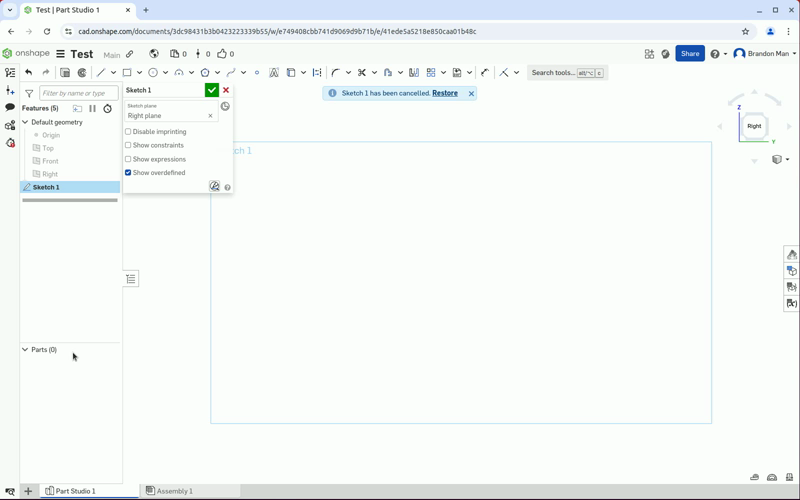
key(y)
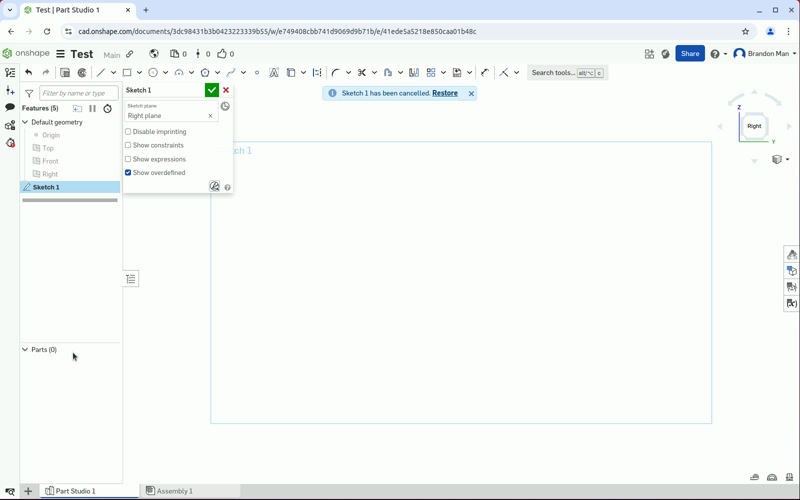
key(l)
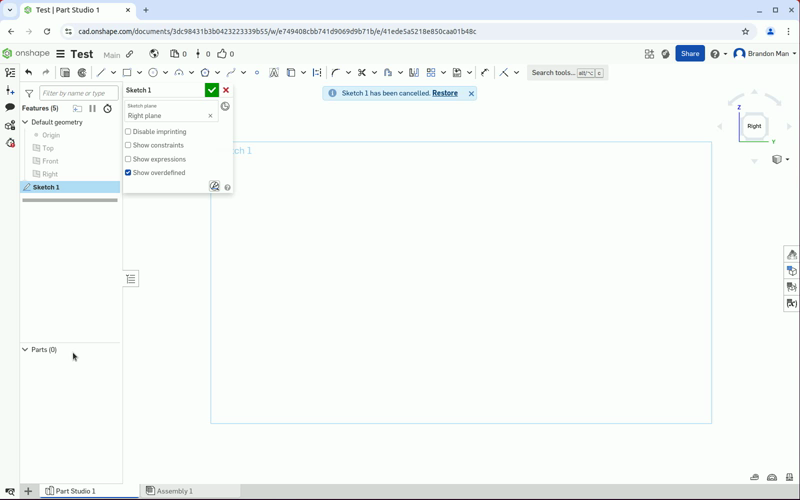
key_down(shift)
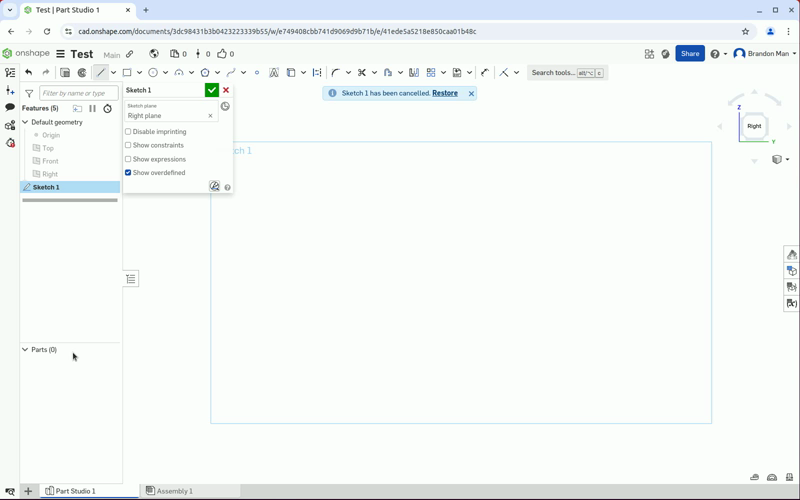
mouse_move(460, 282)
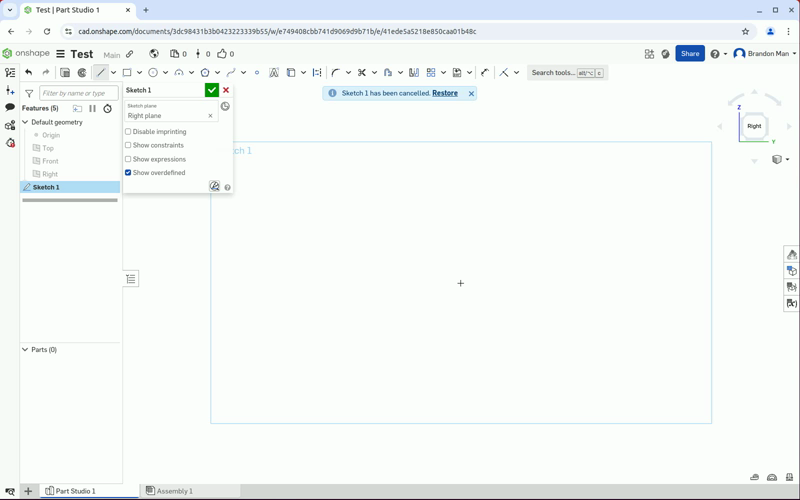
click(460, 282)
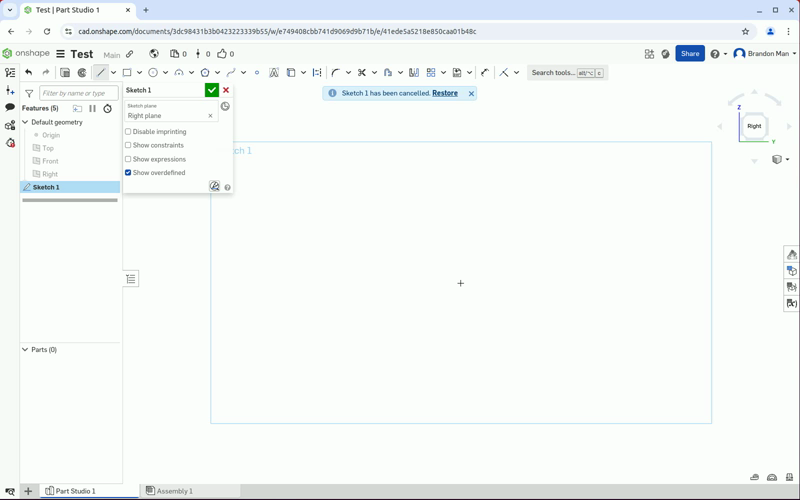
key_up(shift)
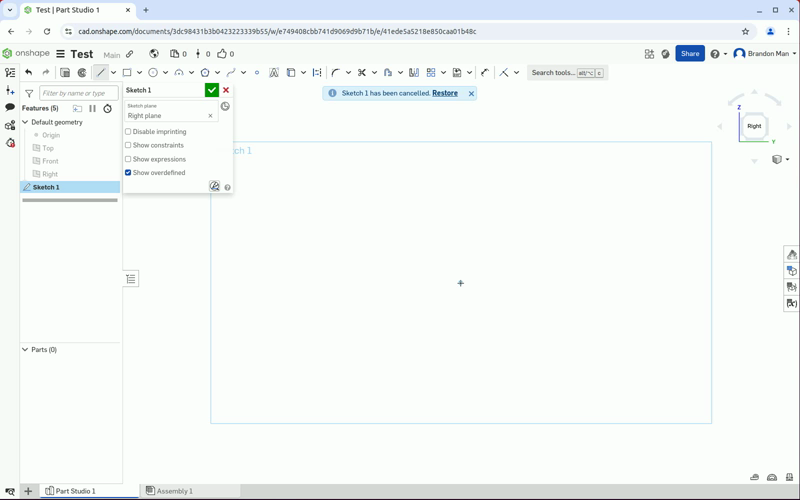
key_down(shift)
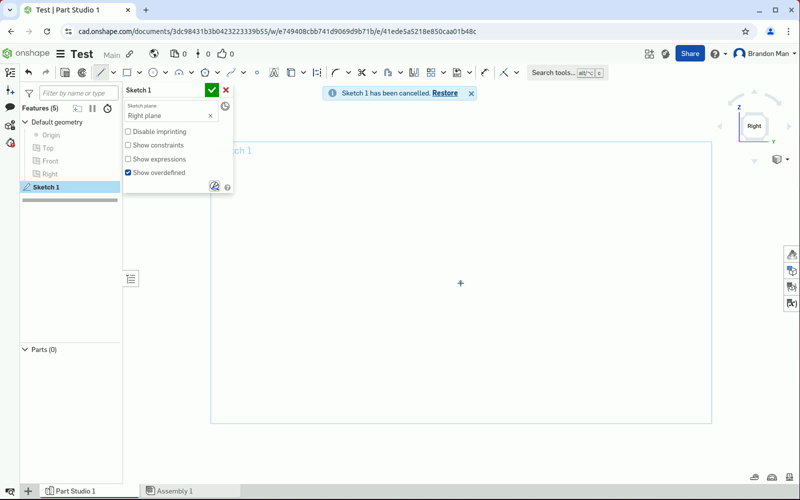
mouse_move(490, 282)
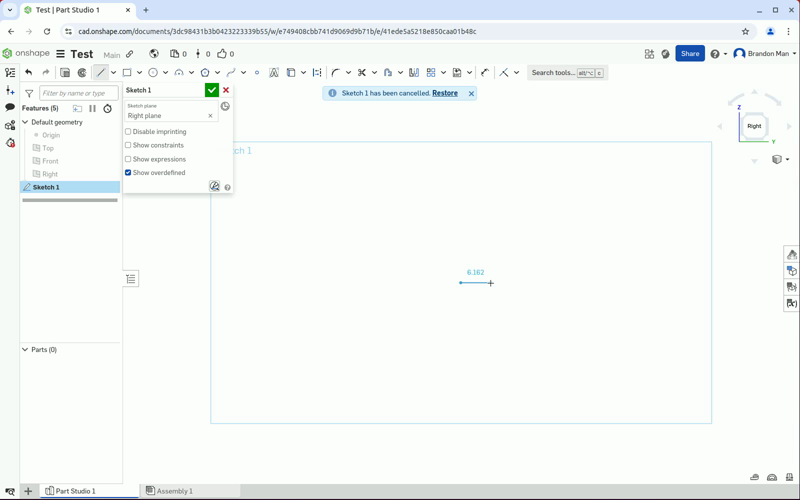
mouse_move(494, 282)
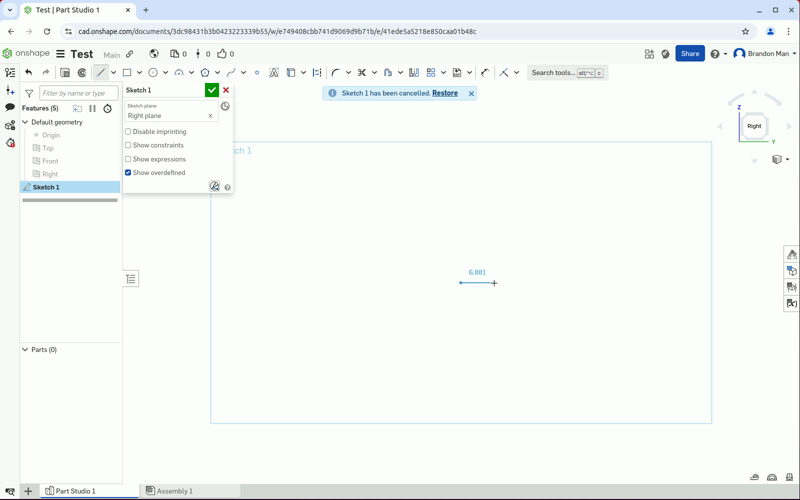
click(494, 282)
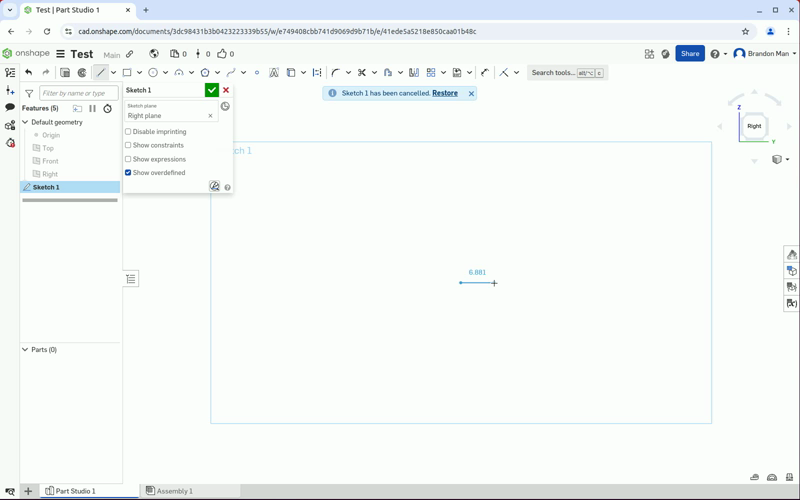
key_up(shift)
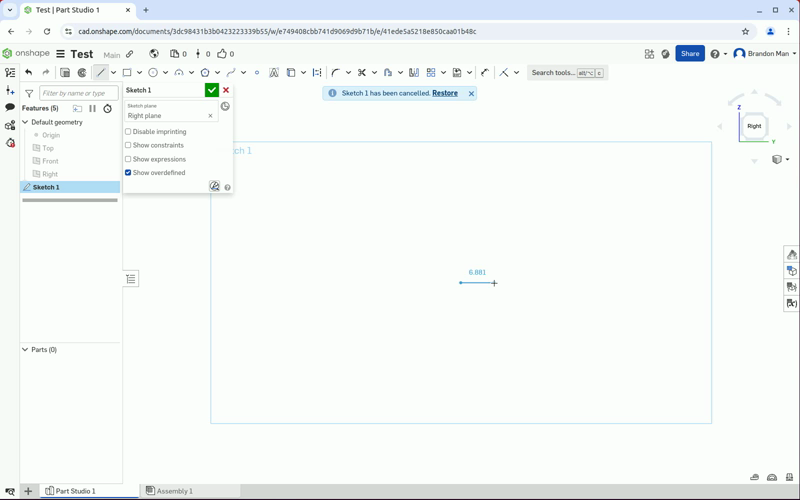
key_down(shift)
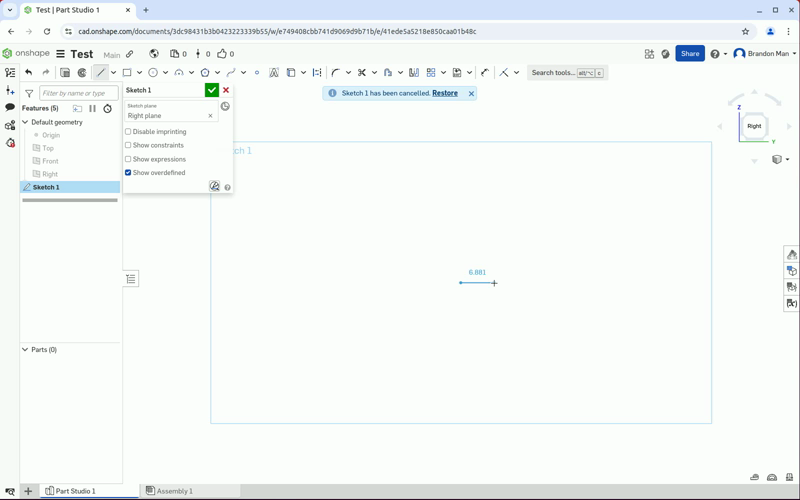
mouse_move(494, 170)
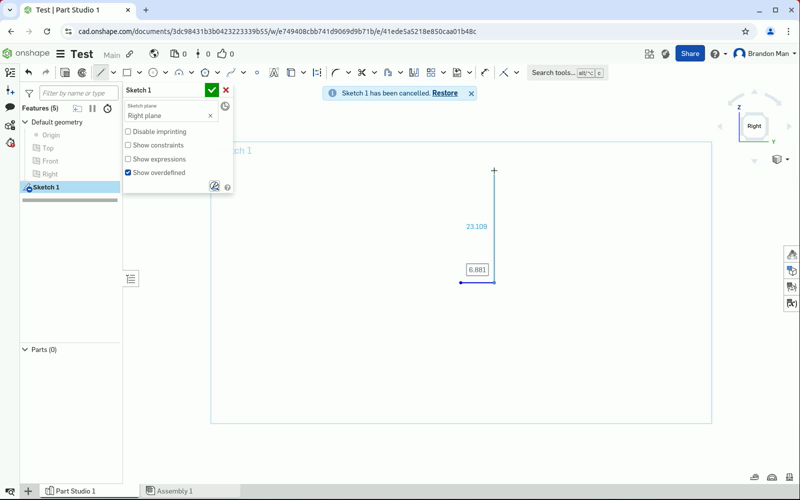
click(494, 170)
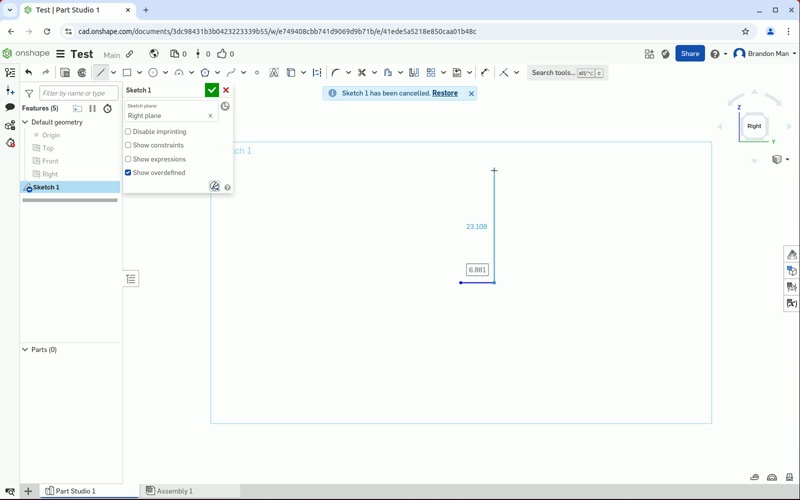
key_up(shift)
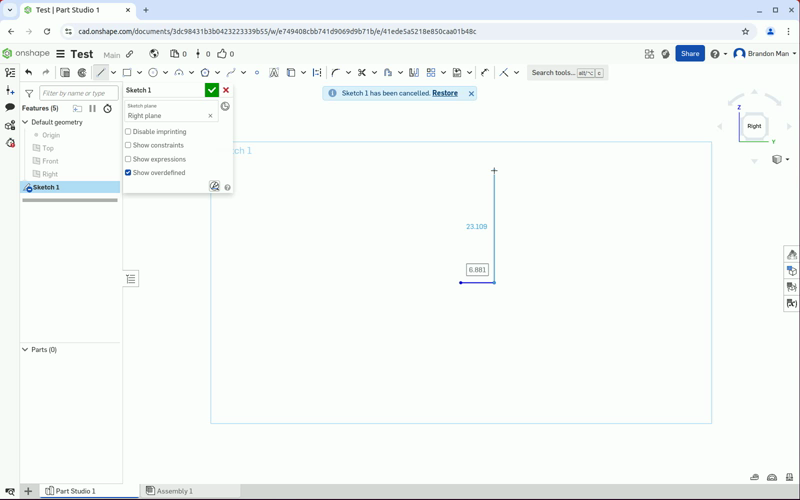
key_down(shift)
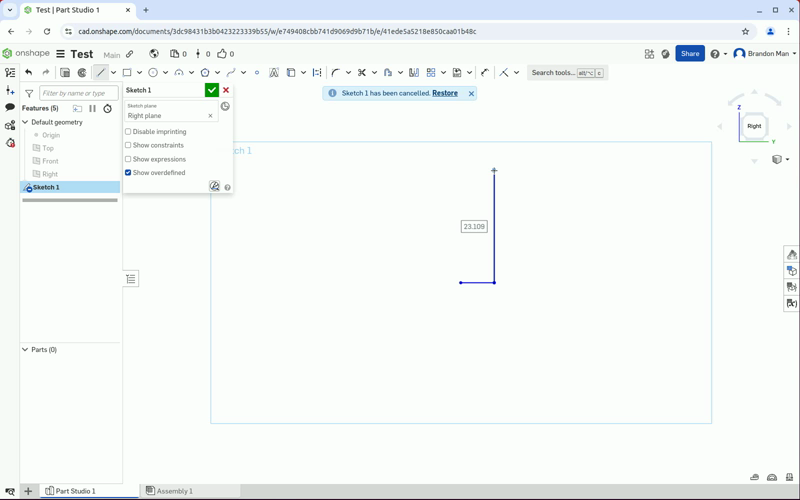
mouse_move(524, 170)
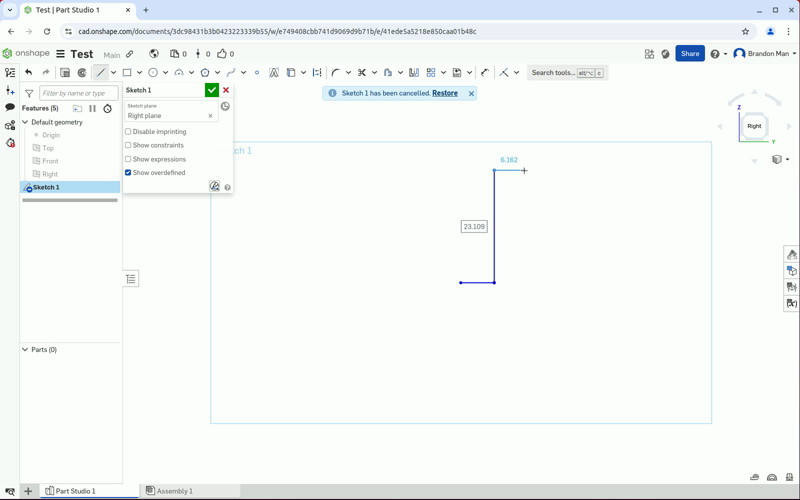
mouse_move(460, 170)
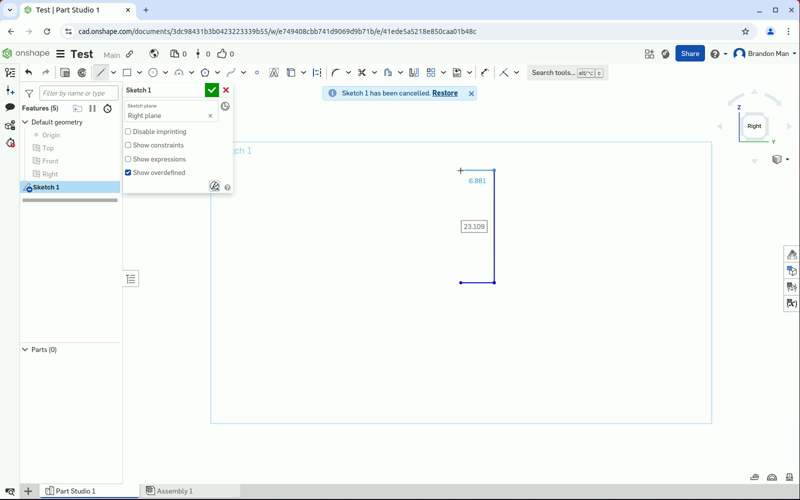
click(460, 170)
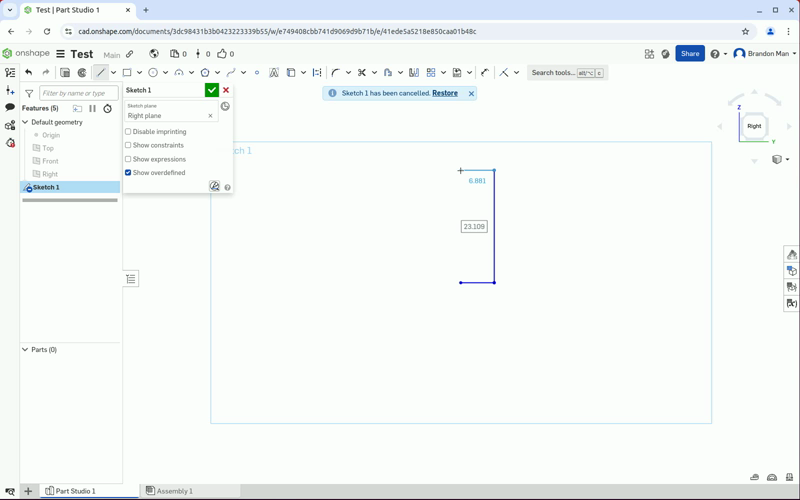
key_up(shift)
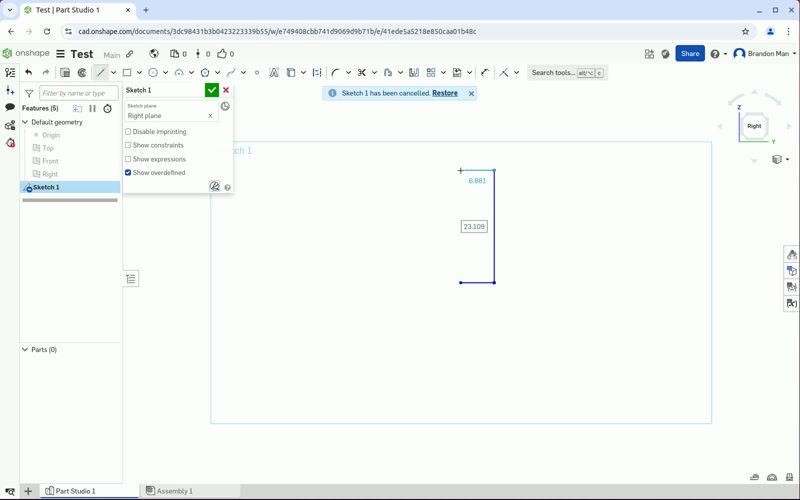
key_down(shift)
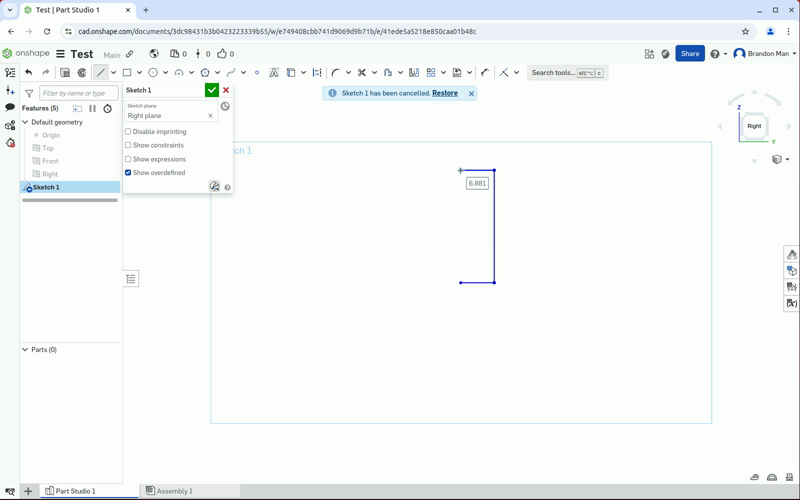
mouse_move(460, 282)
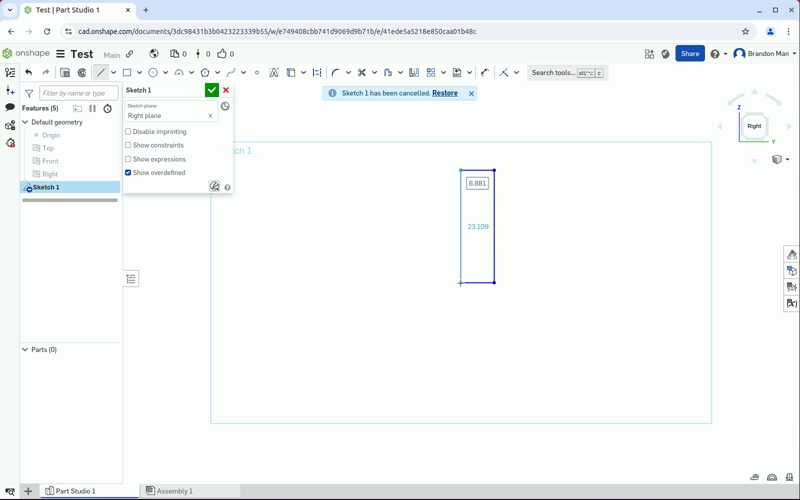
key_up(shift)
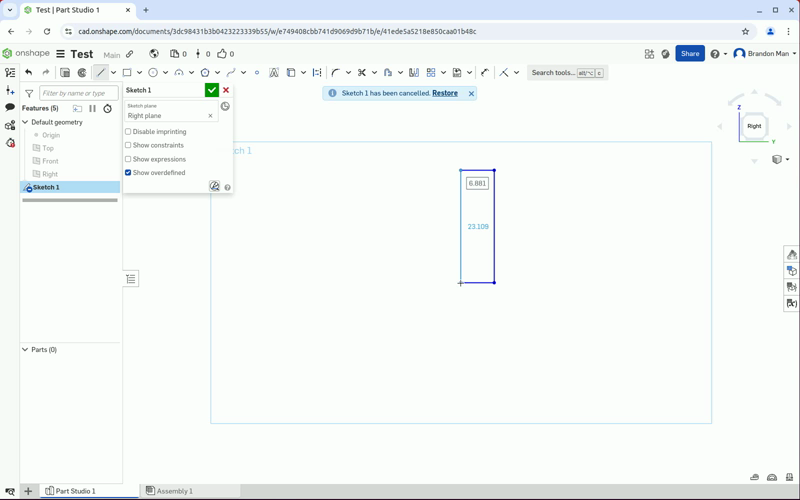
click(460, 282)
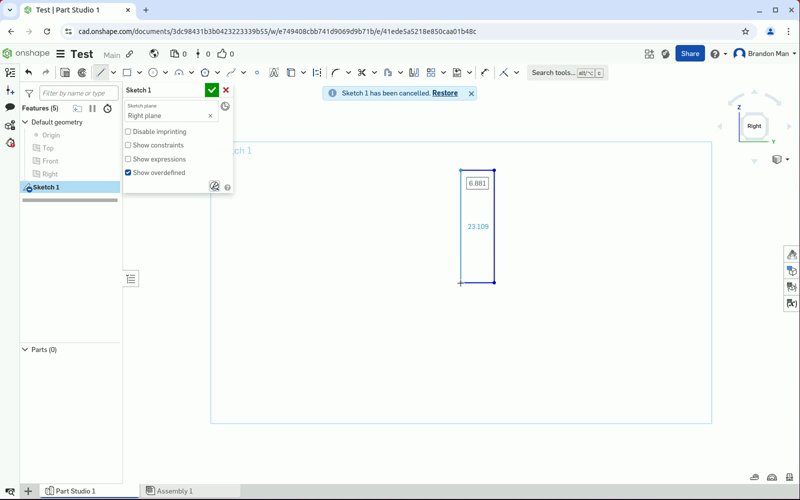
key(esc)
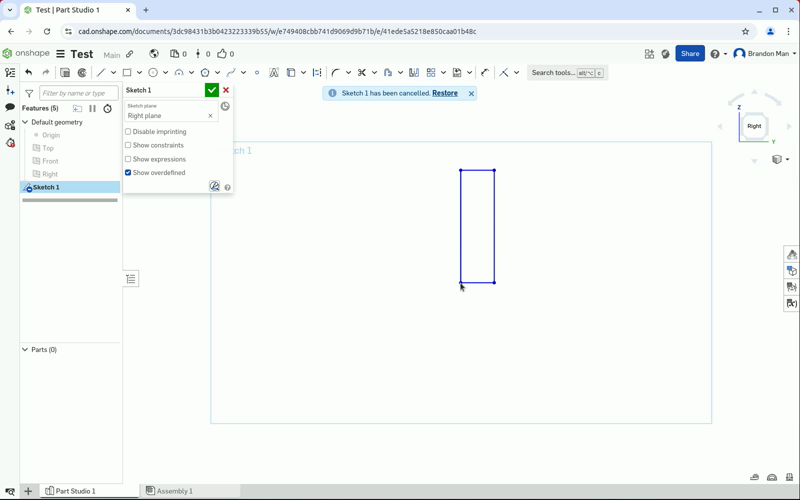
mouse_move(470, 228)
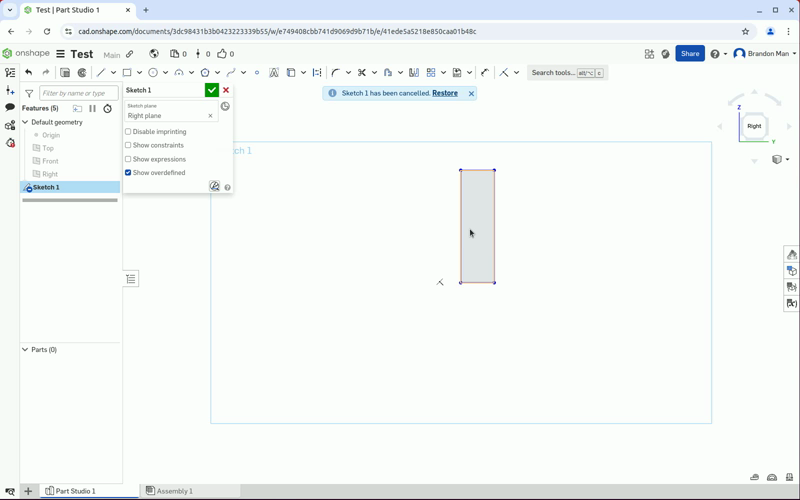
click(470, 228)
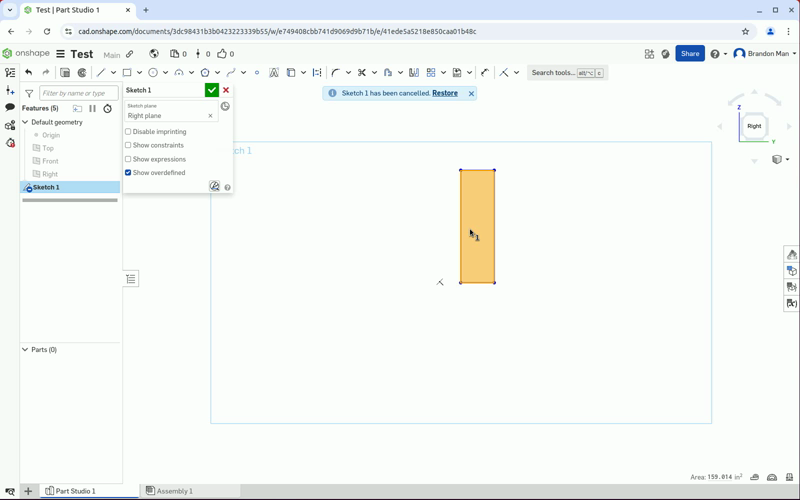
mouse_move(73, 352)
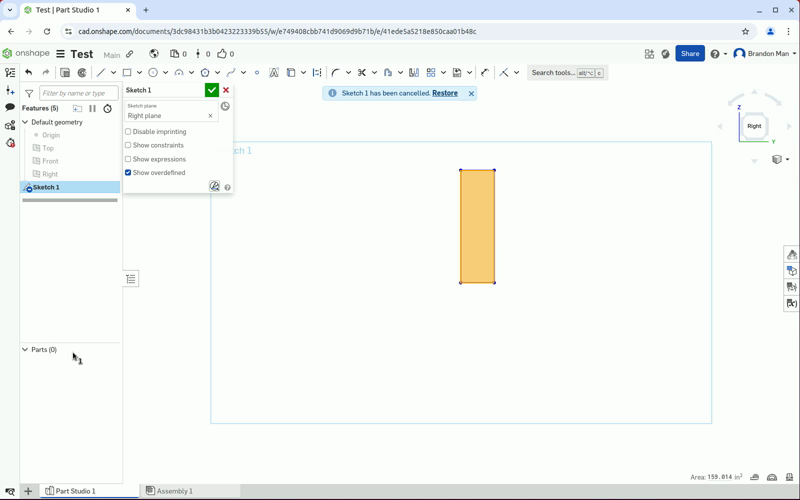
key(shift+y)
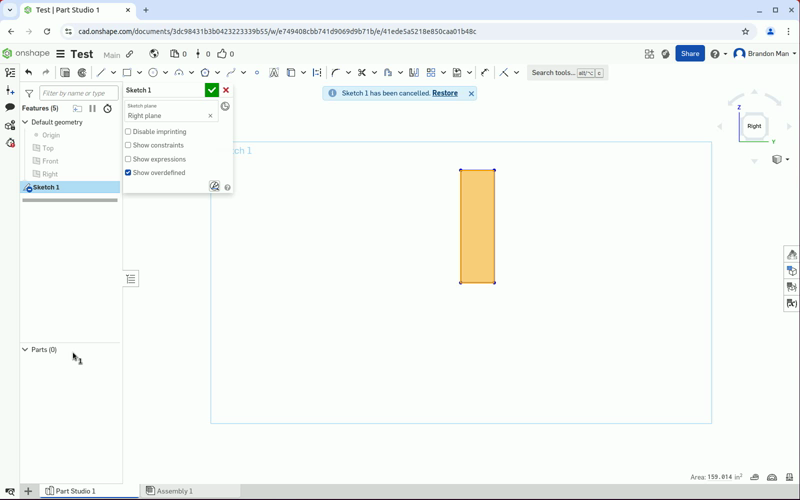
key(shift+e)
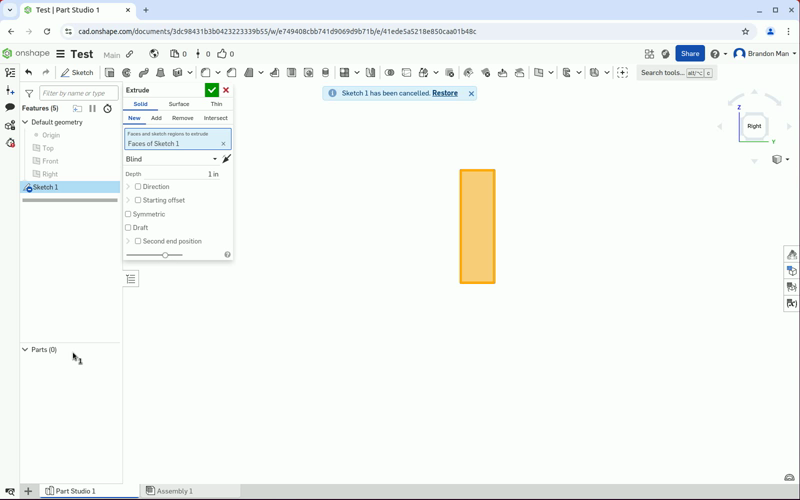
mouse_move(143, 106)
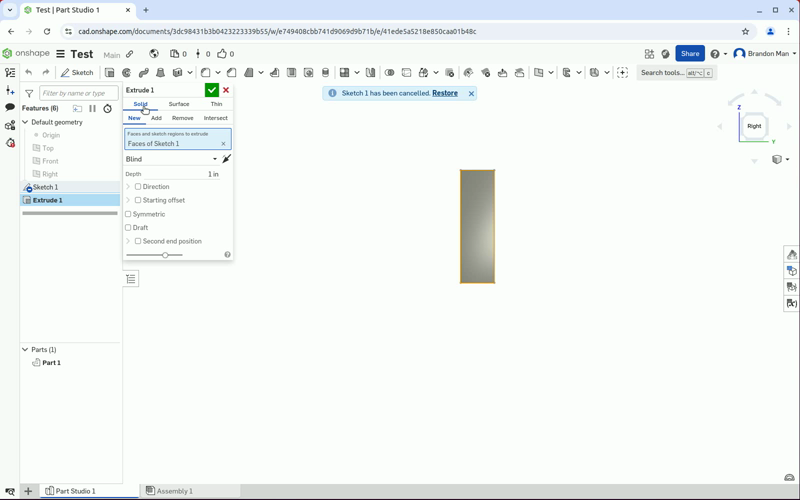
click(143, 106)
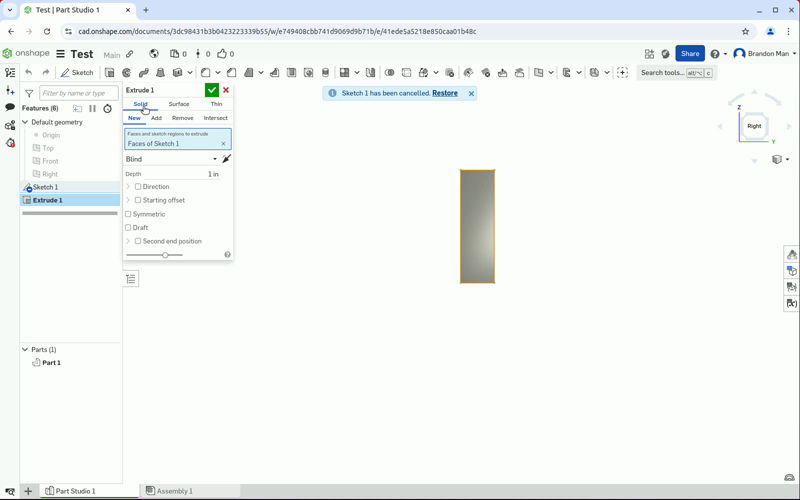
mouse_move(137, 120)
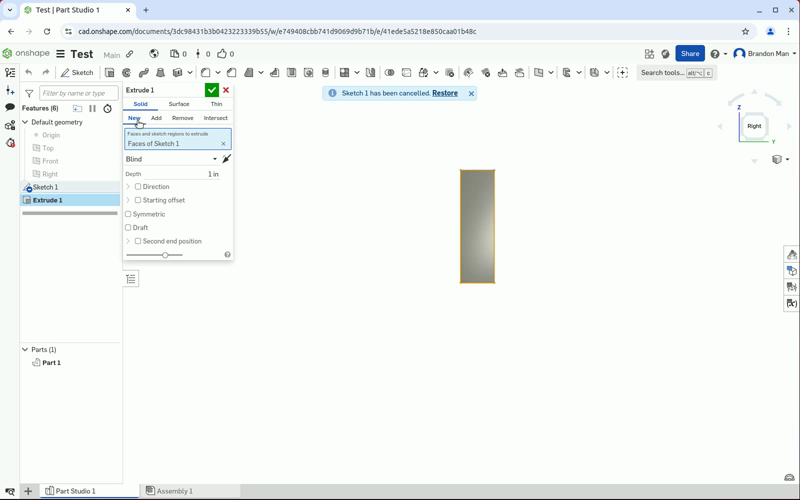
click(137, 120)
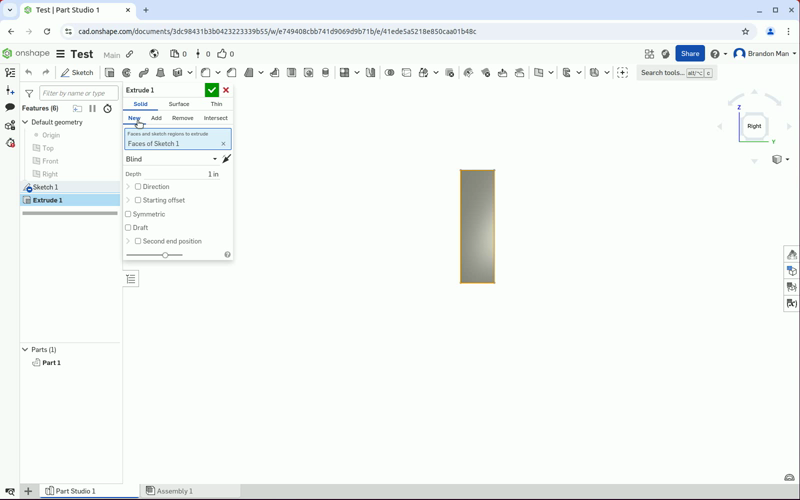
key(tab, 4)
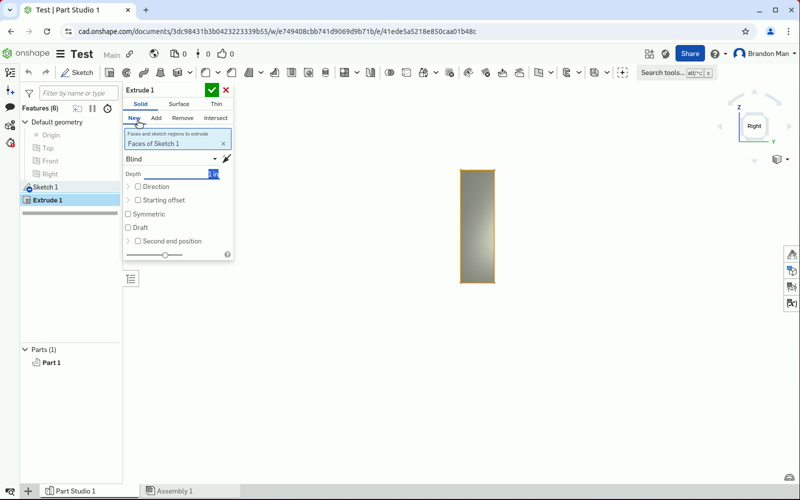
text(-0.241)
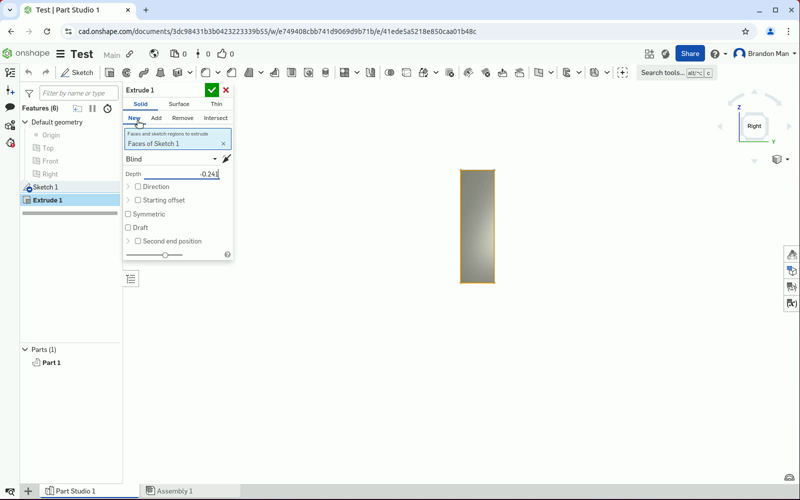
key(enter)
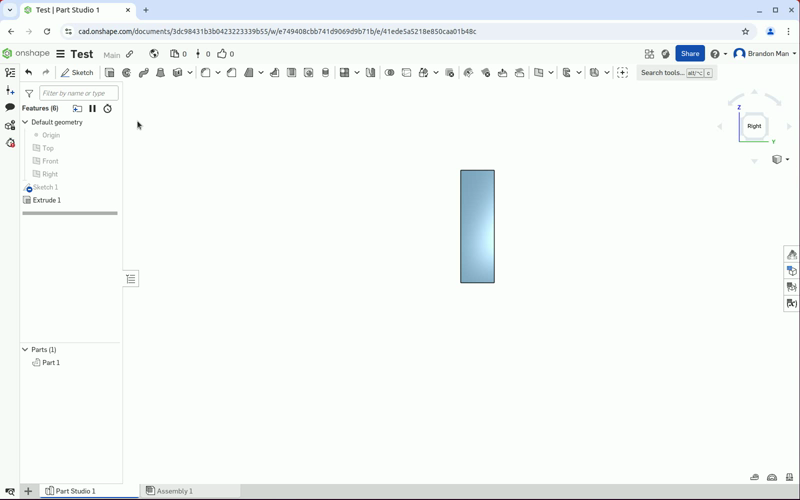
key(shift+h)
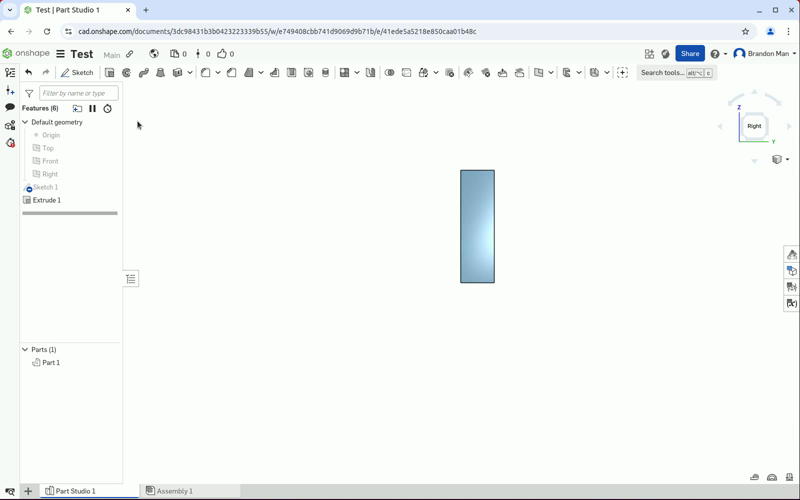
key(shift+h)
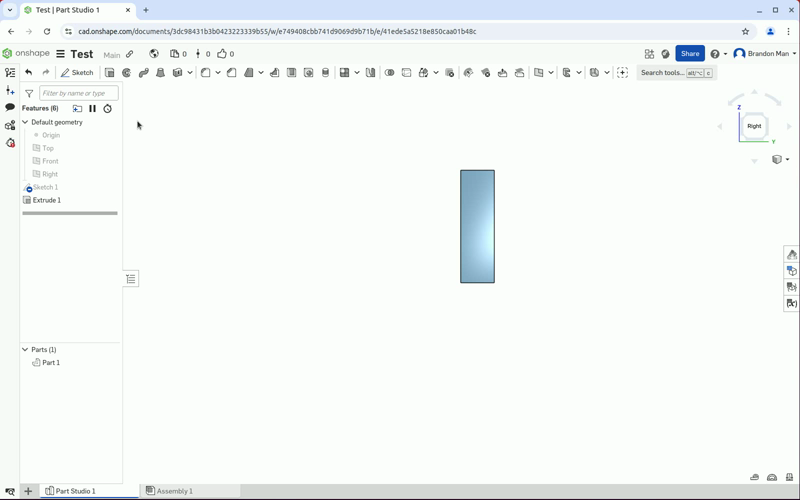
mouse_move(73, 189)
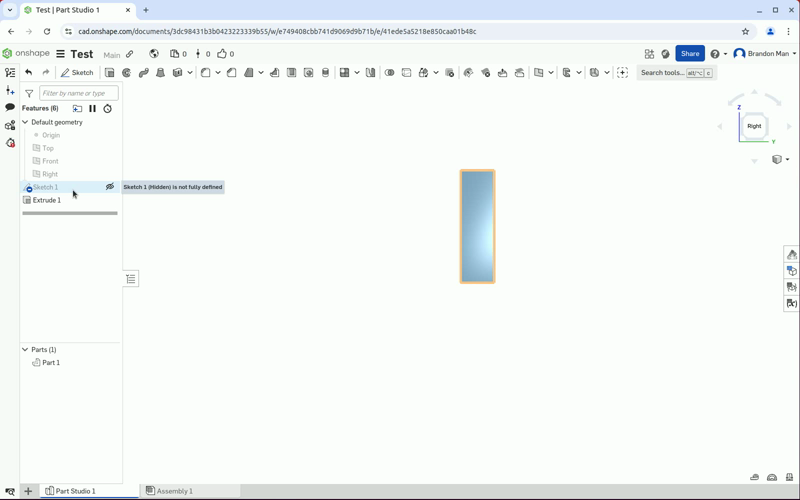
click(73, 189)
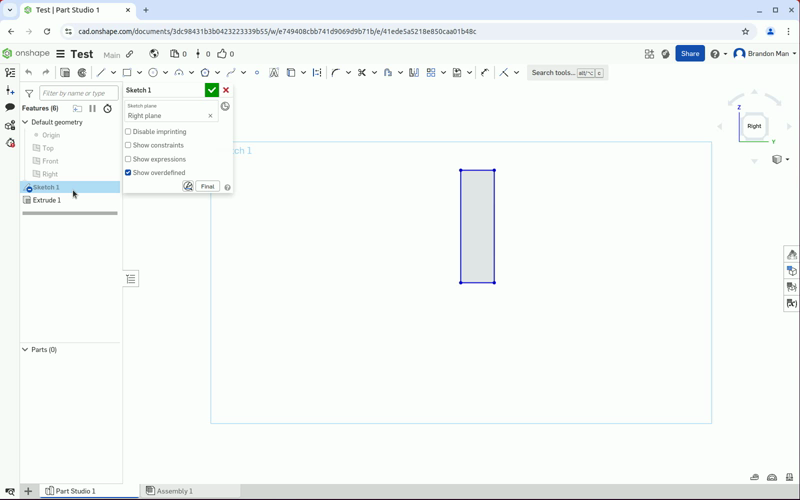
mouse_move(229, 92)
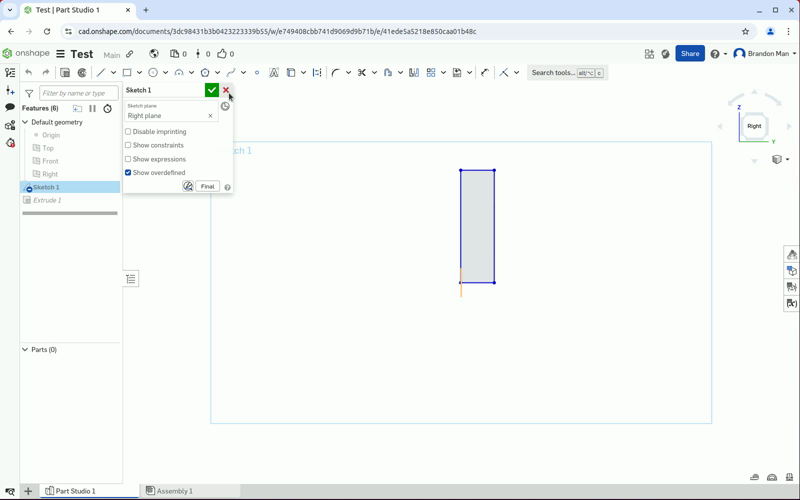
click(229, 92)
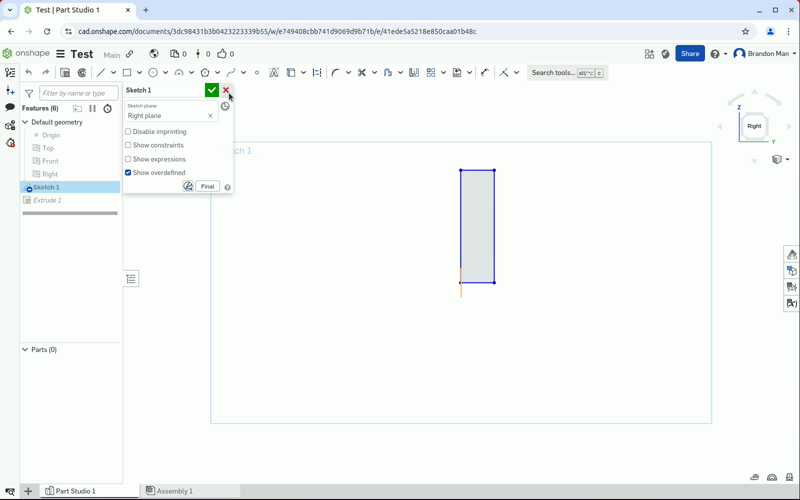
key(shift+s)
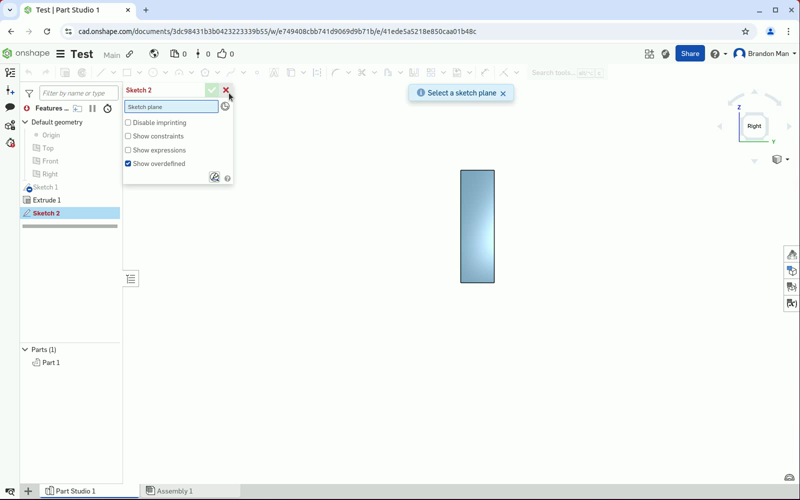
mouse_move(73, 176)
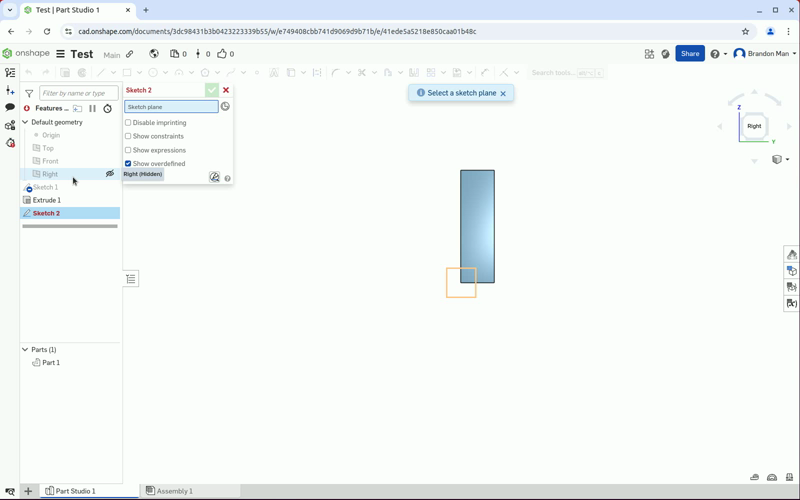
click(73, 176)
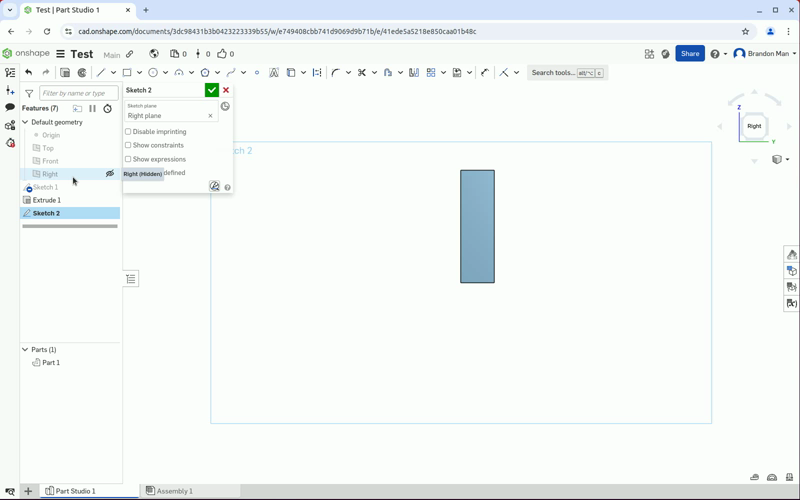
mouse_move(73, 352)
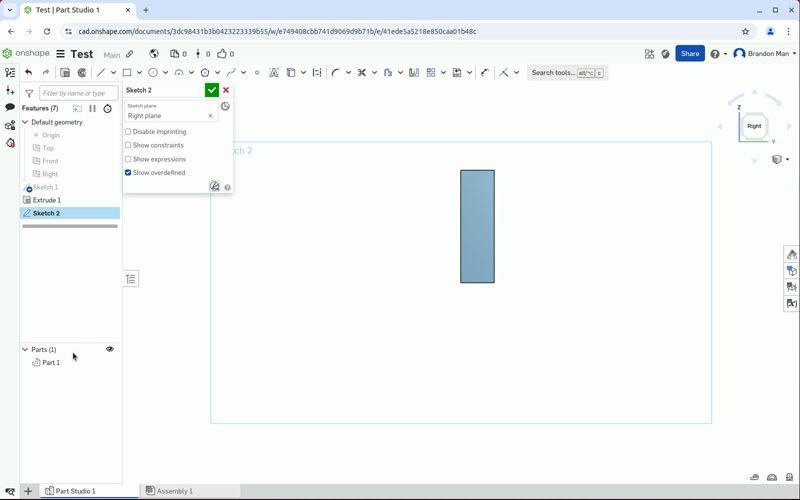
key(y)
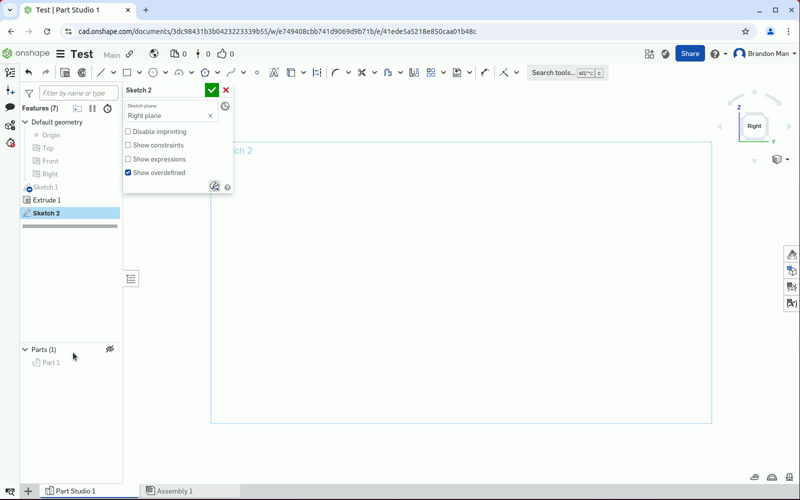
key(l)
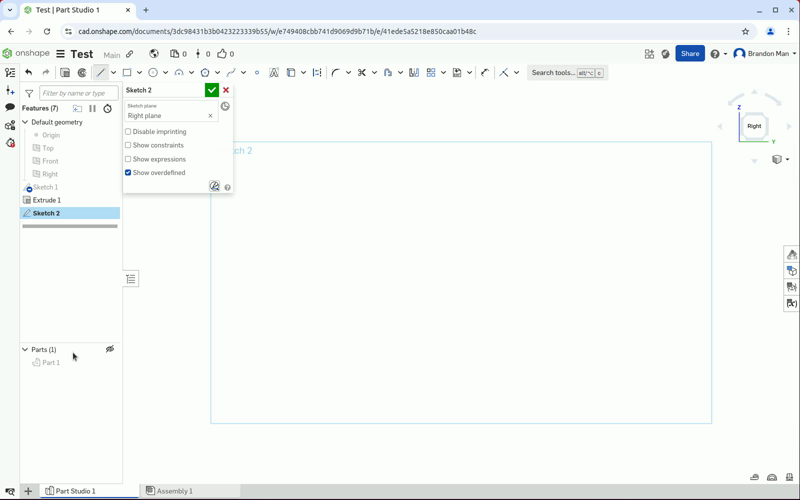
key_down(shift)
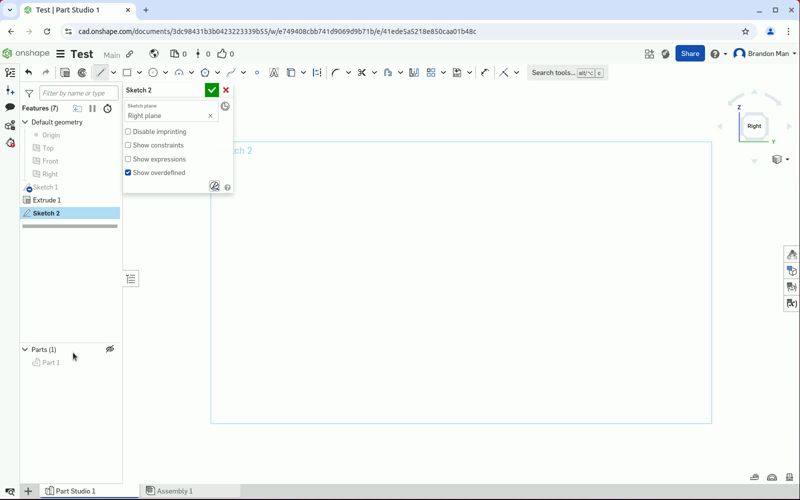
mouse_move(463, 282)
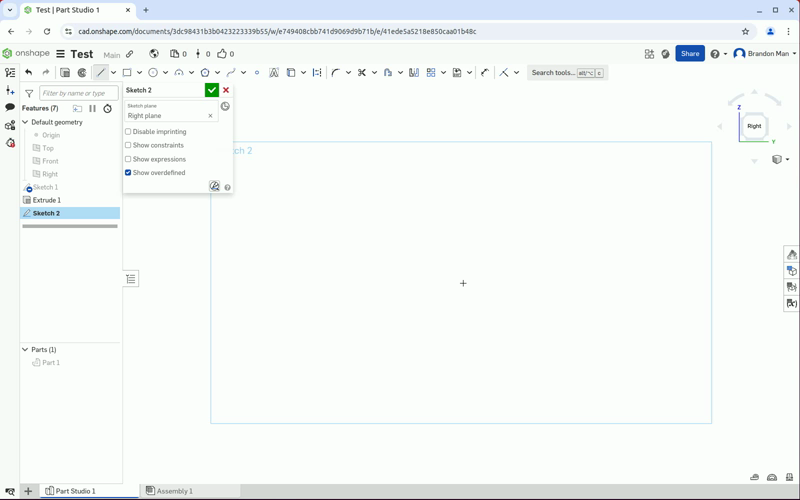
click(463, 282)
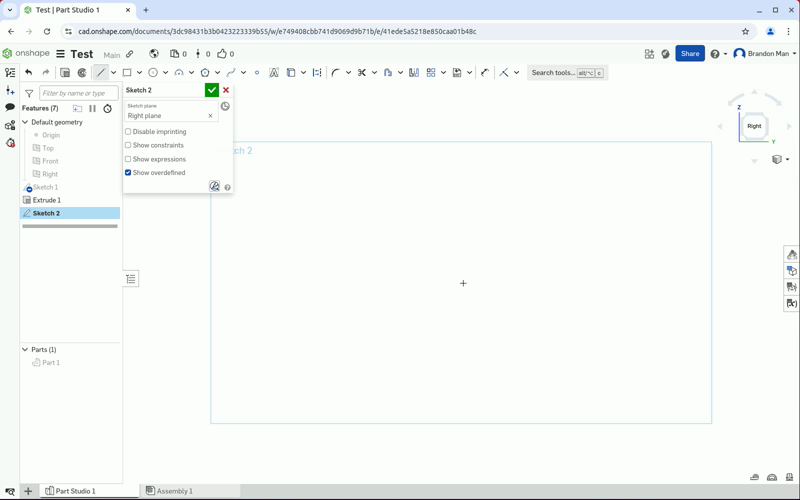
key_up(shift)
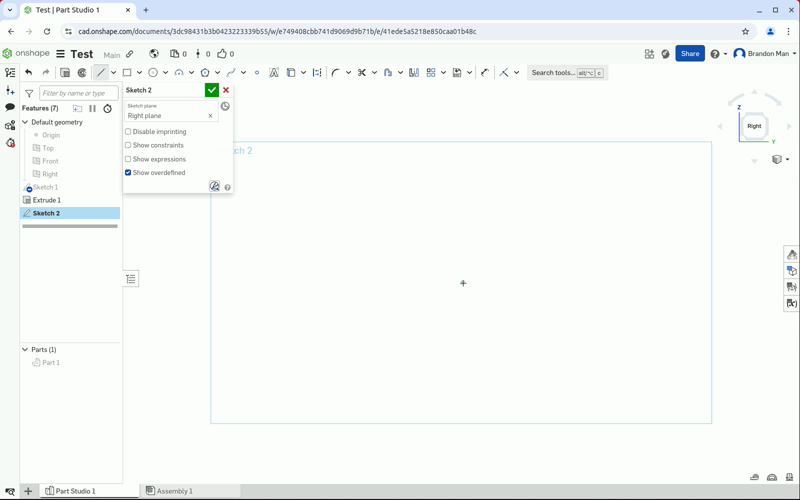
key_down(shift)
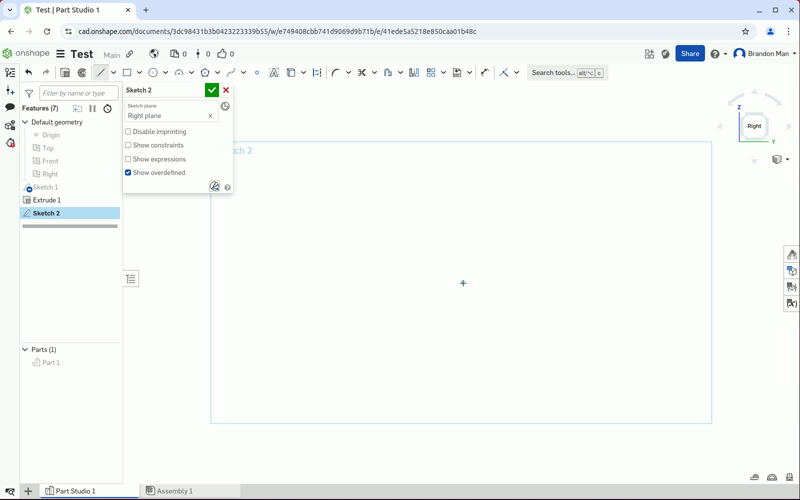
mouse_move(493, 282)
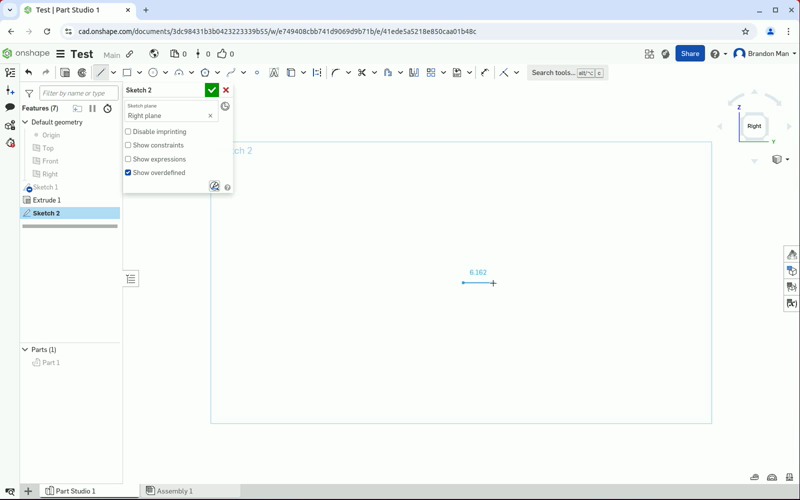
mouse_move(491, 282)
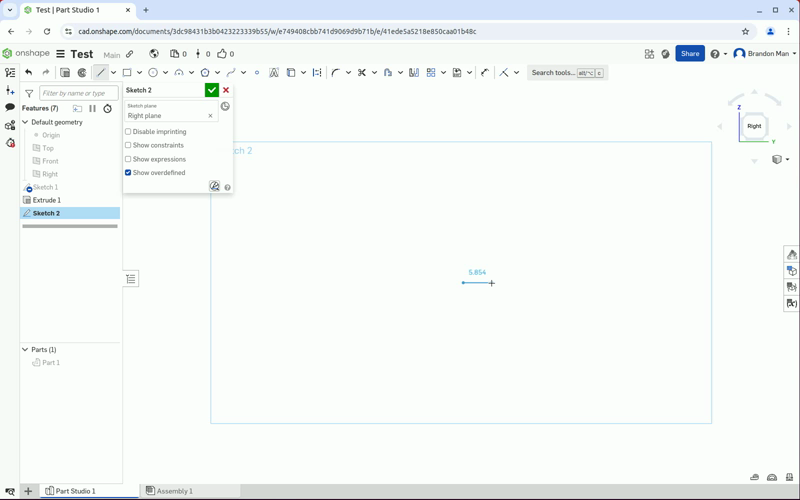
click(491, 282)
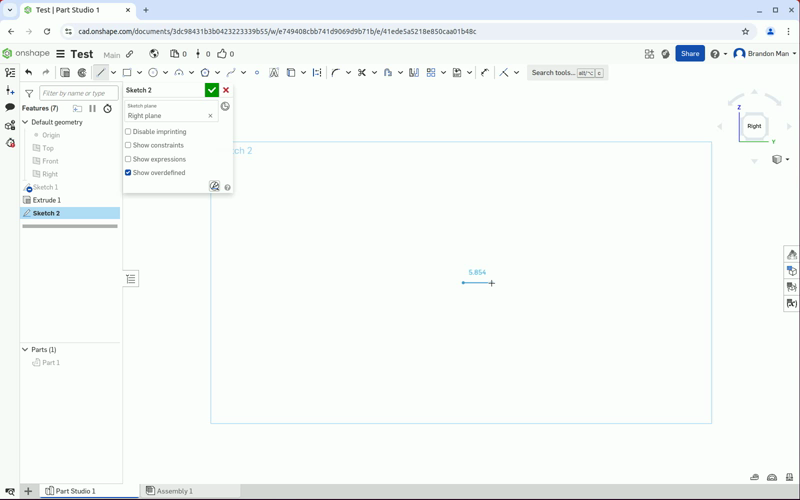
key_up(shift)
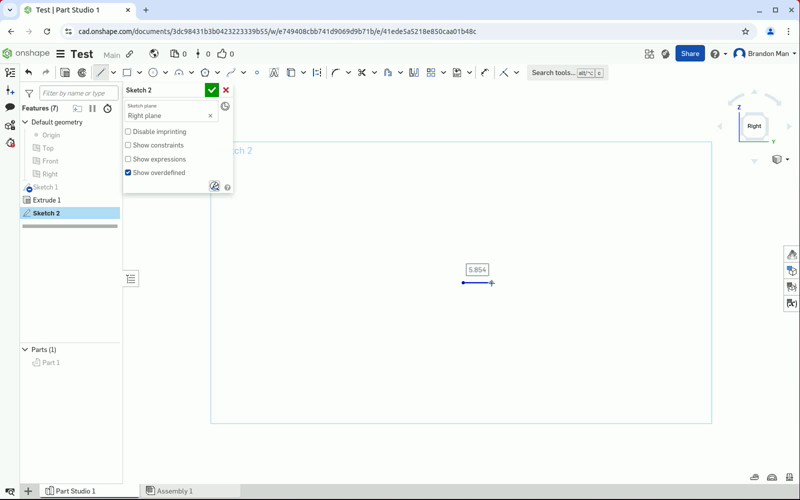
key_down(shift)
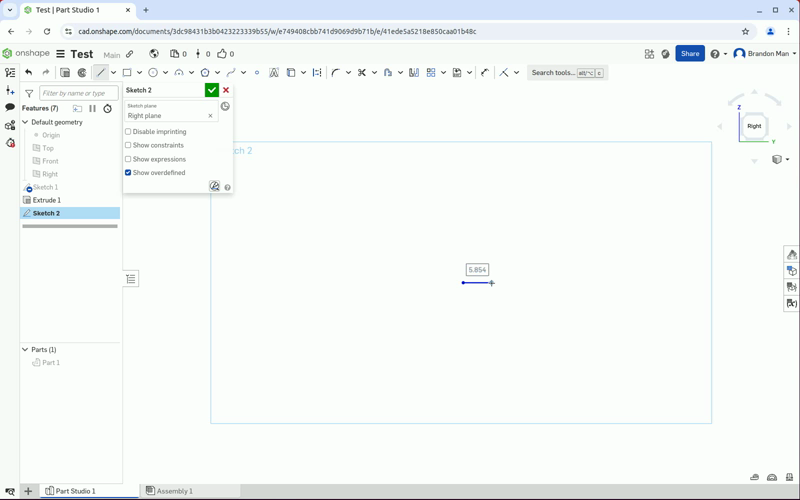
mouse_move(491, 170)
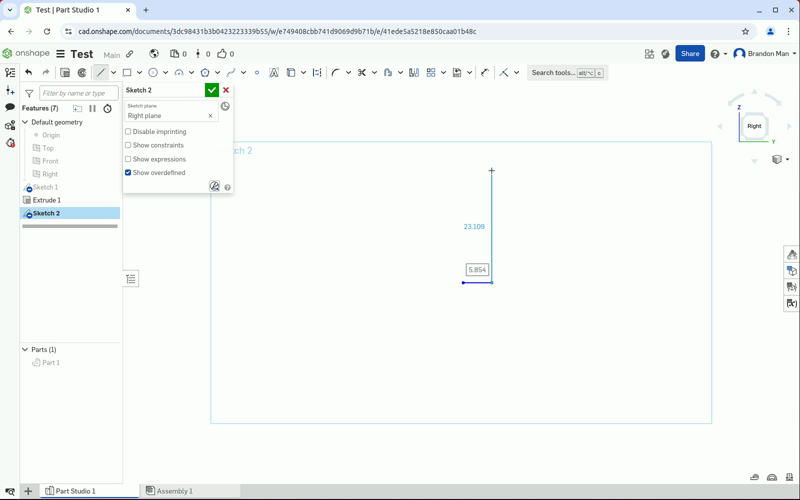
click(491, 170)
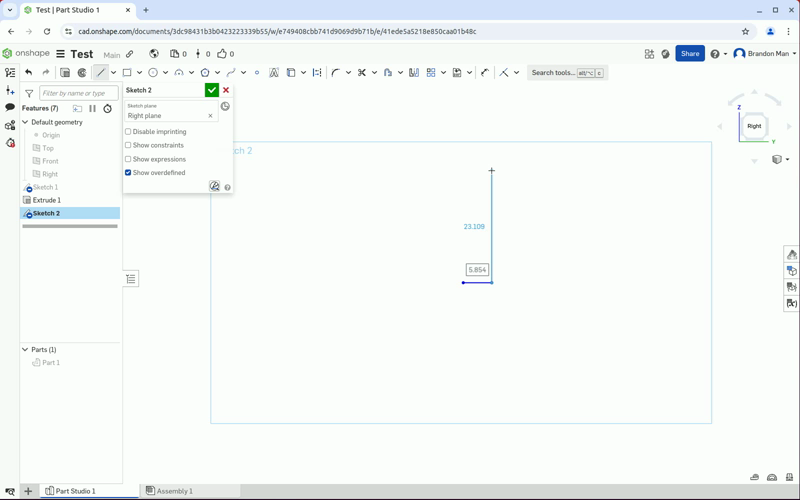
key_up(shift)
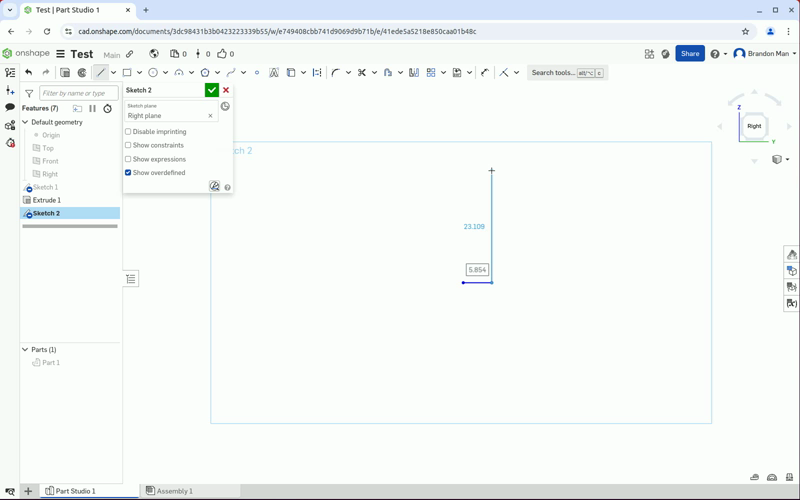
key_down(shift)
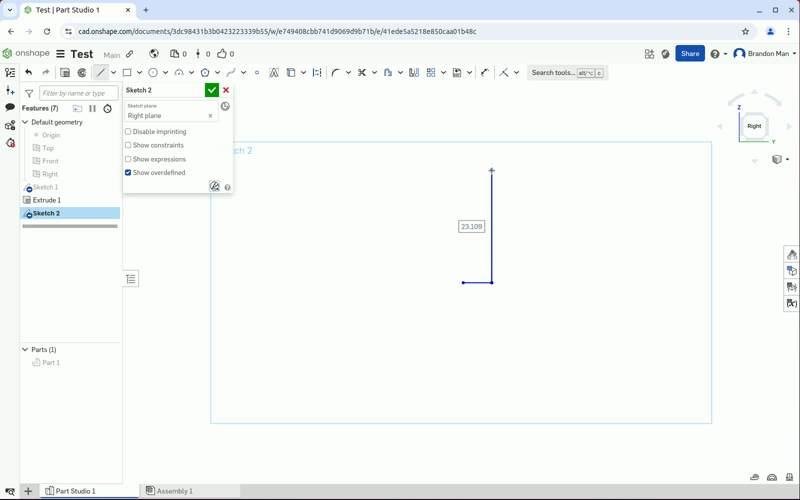
mouse_move(521, 170)
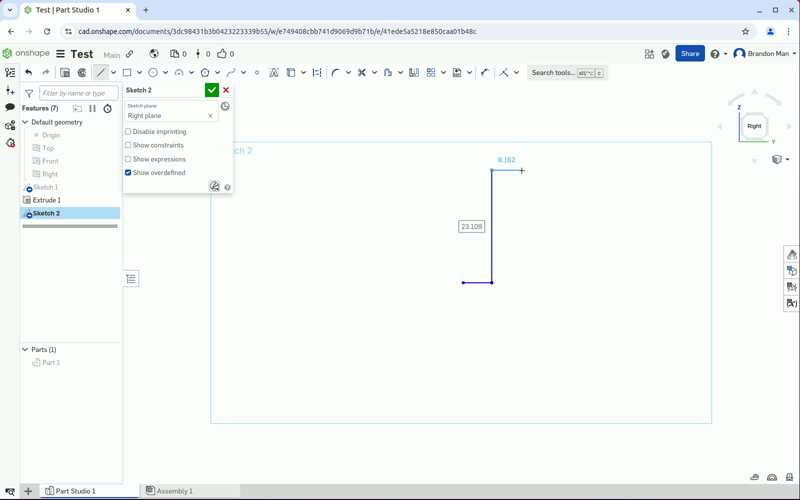
mouse_move(463, 170)
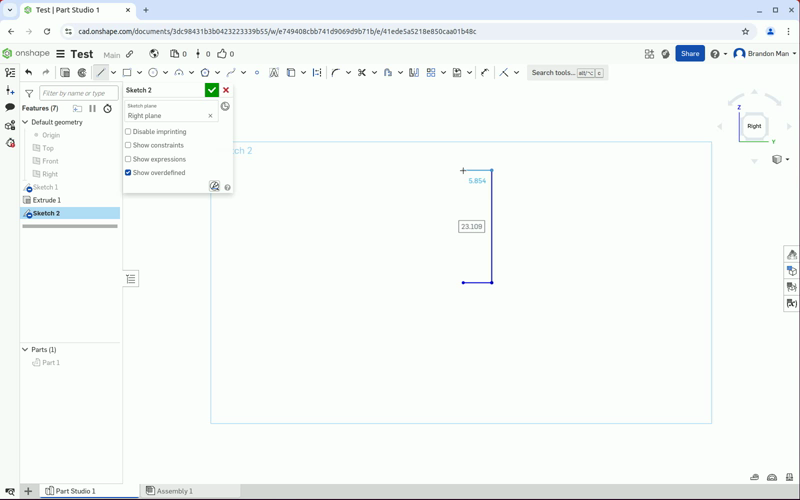
click(463, 170)
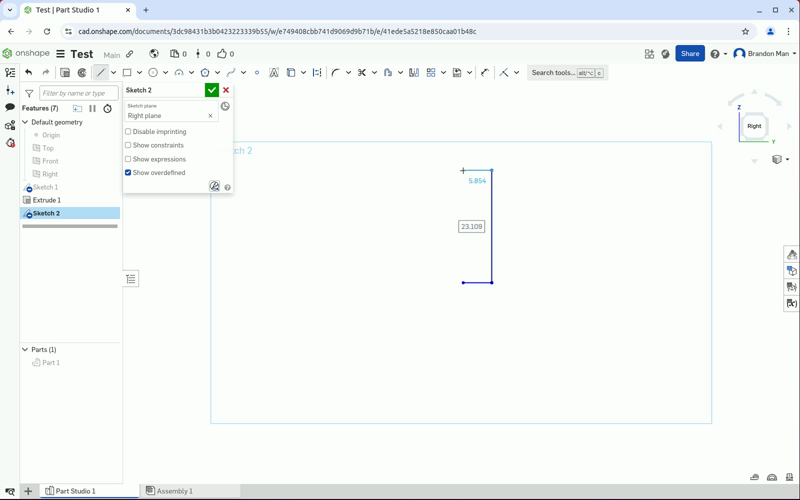
key_up(shift)
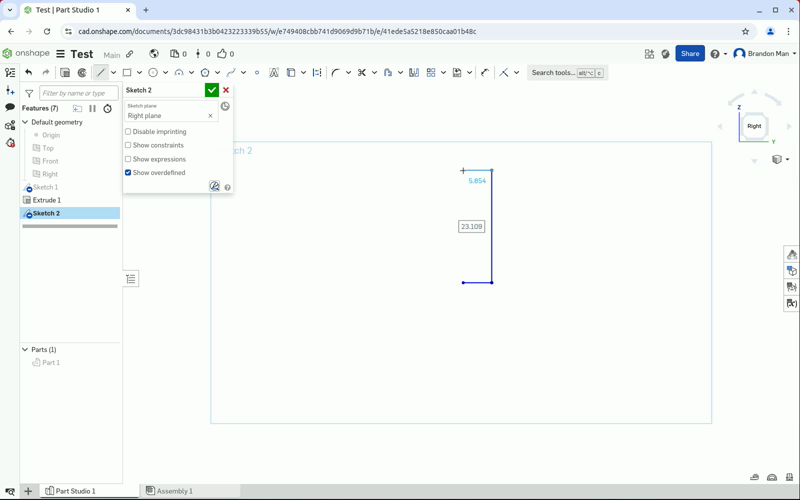
key_down(shift)
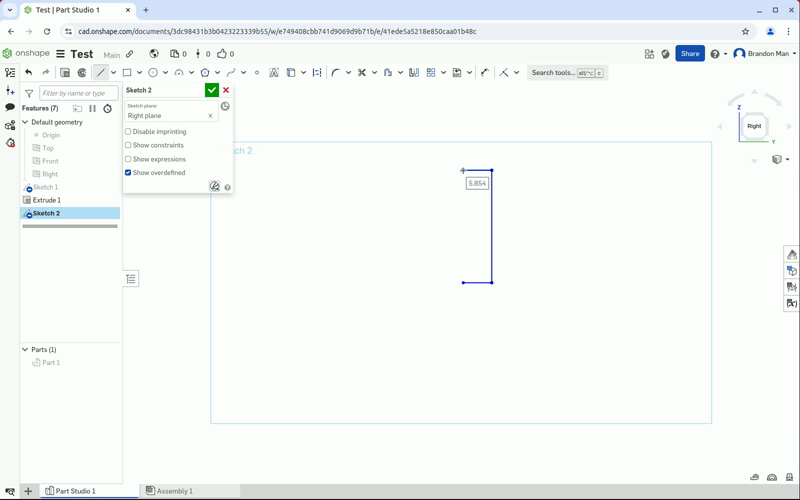
mouse_move(463, 282)
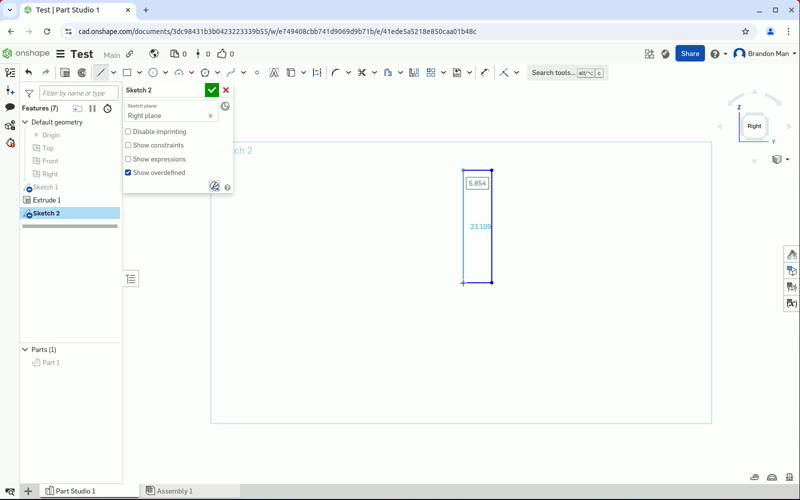
key_up(shift)
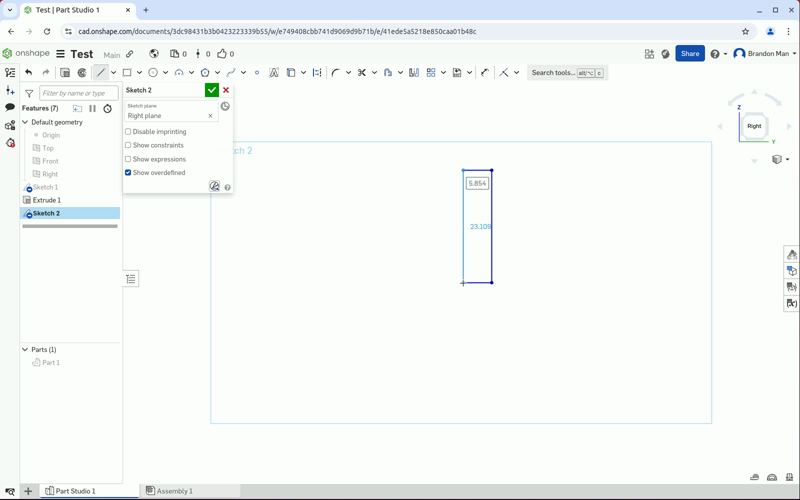
click(463, 282)
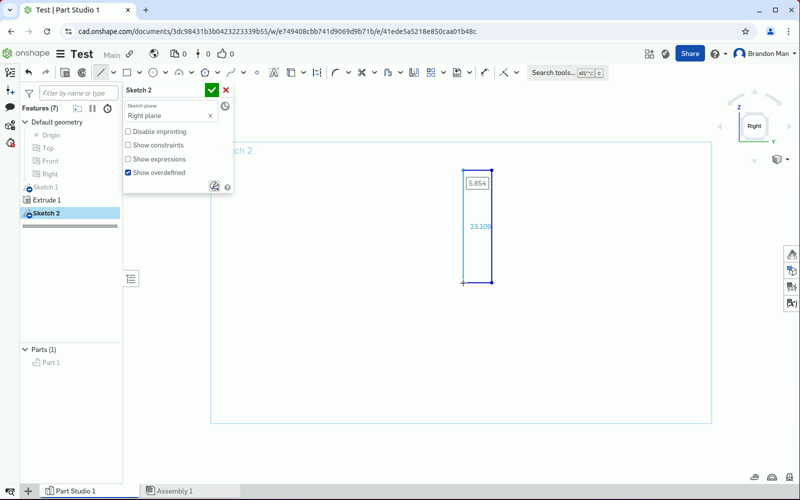
key(esc)
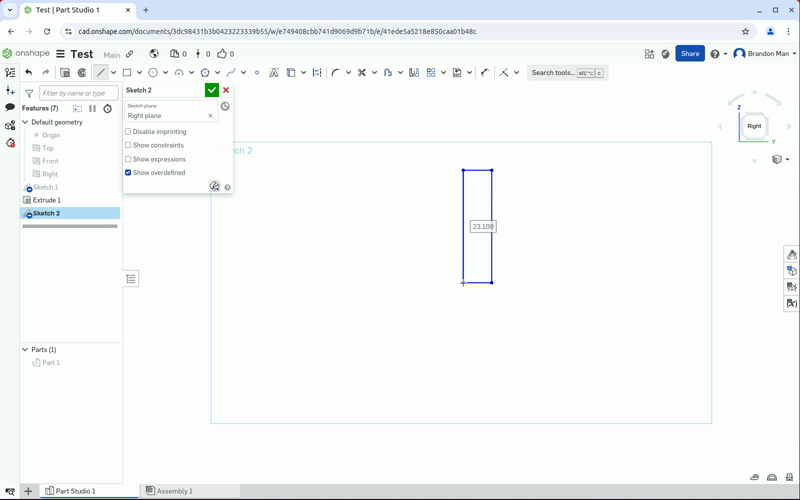
mouse_move(482, 253)
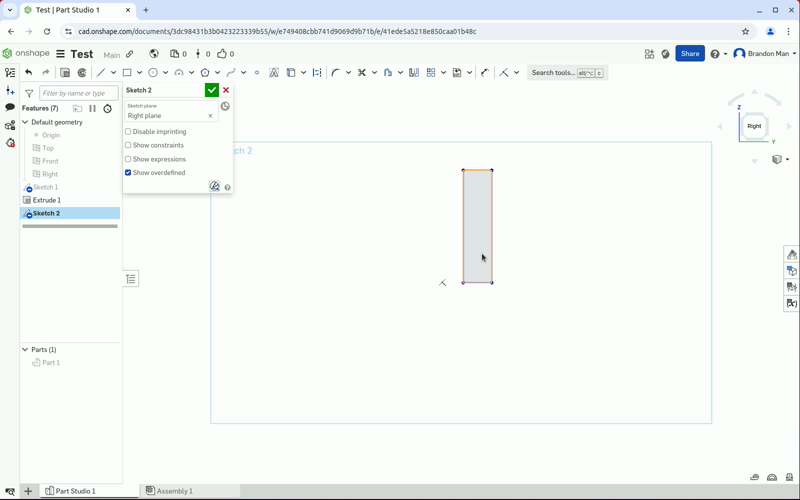
click(482, 253)
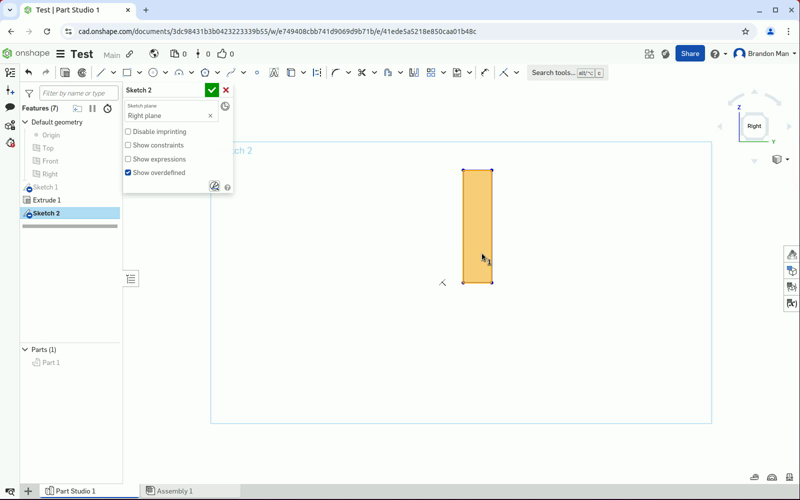
mouse_move(73, 352)
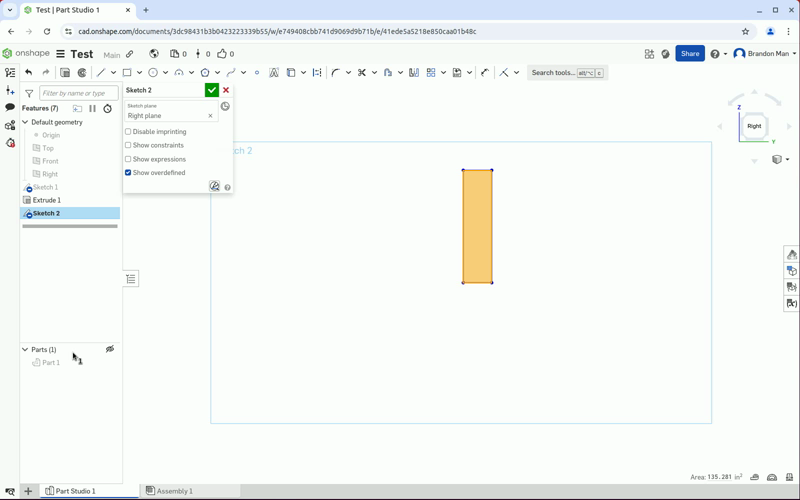
key(shift+y)
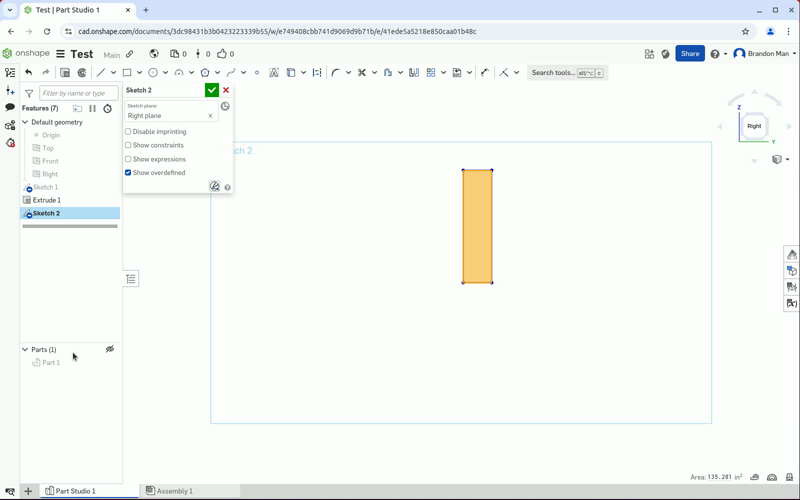
key(shift+e)
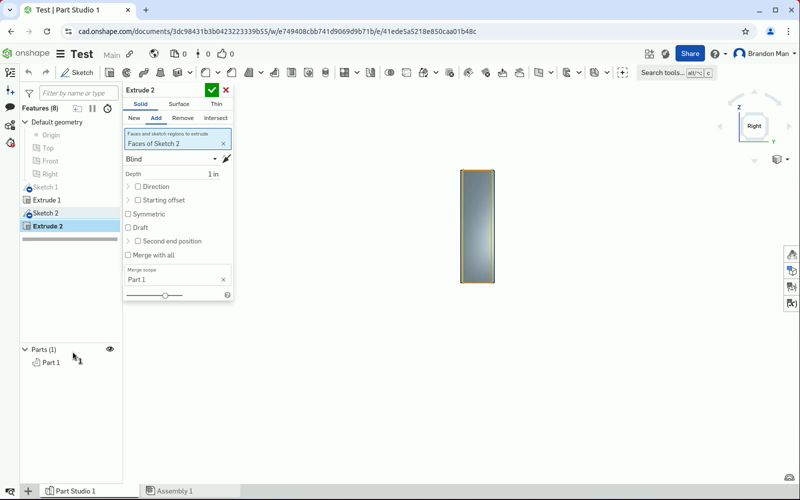
mouse_move(143, 106)
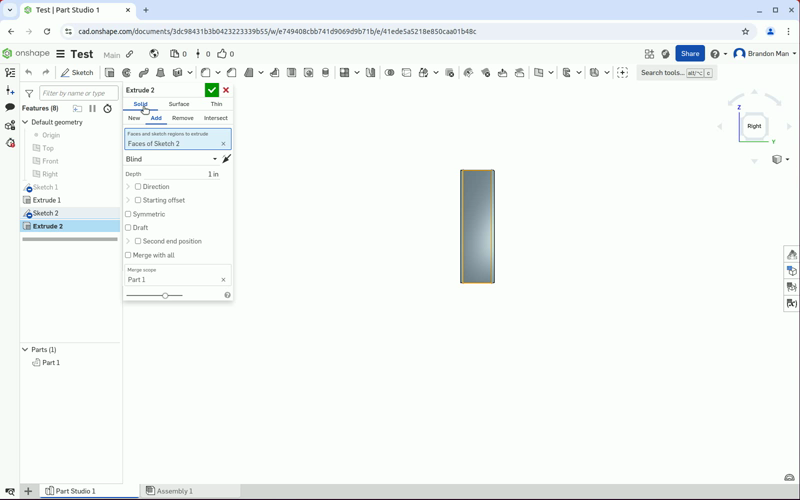
click(143, 106)
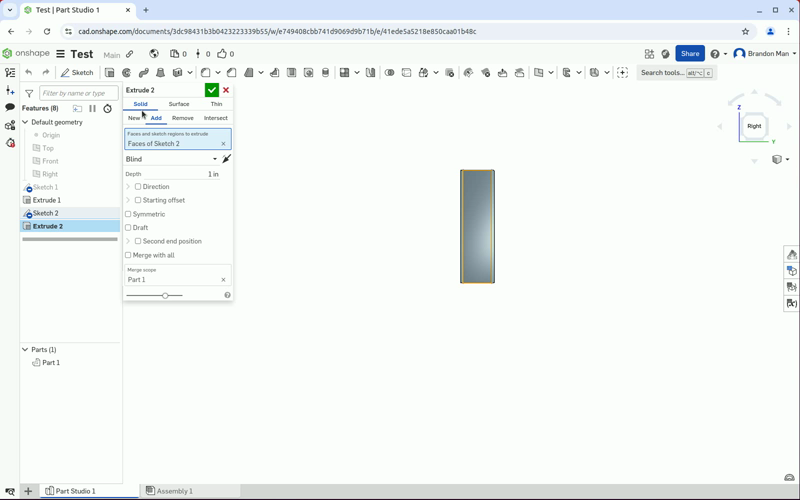
mouse_move(137, 120)
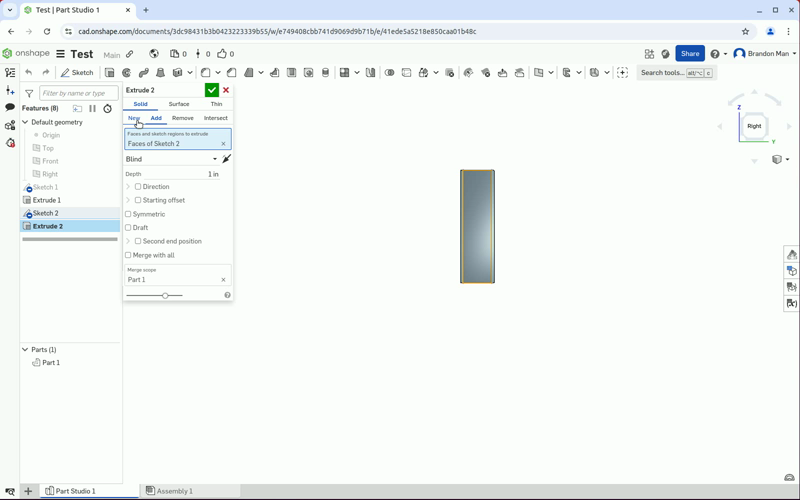
click(137, 120)
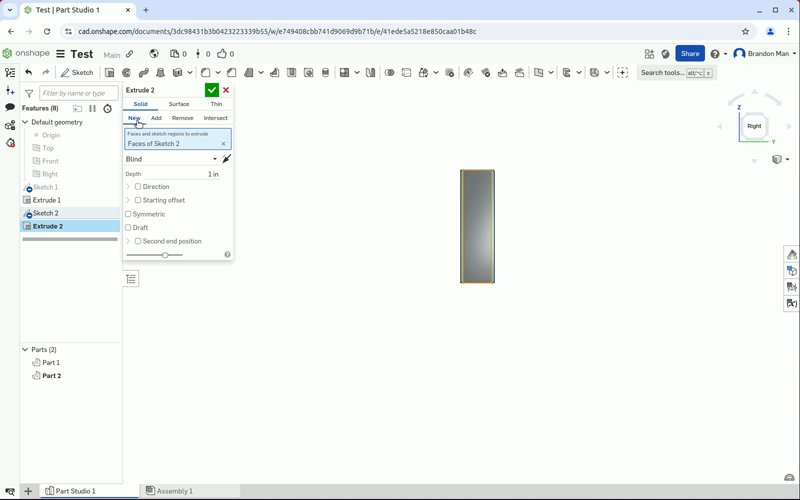
key(tab, 4)
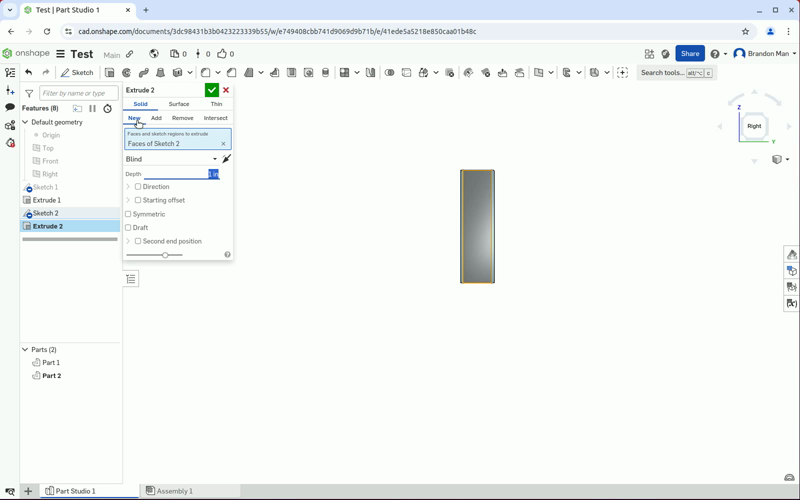
text(0.241)
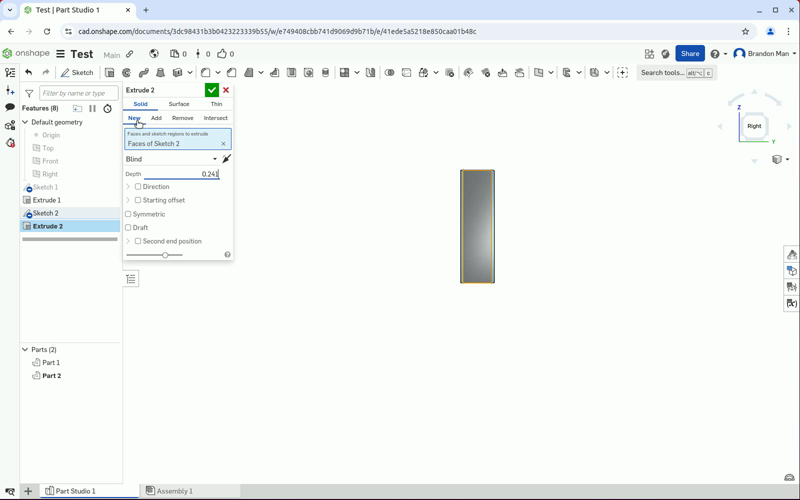
key(enter)
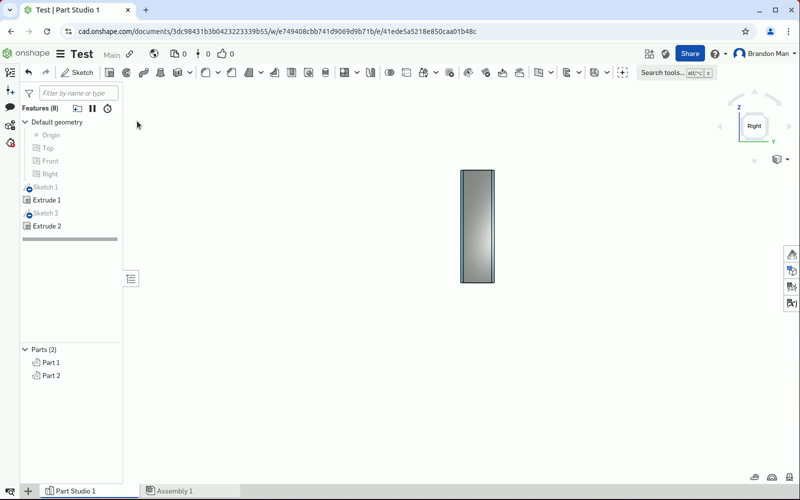
key(shift+h)
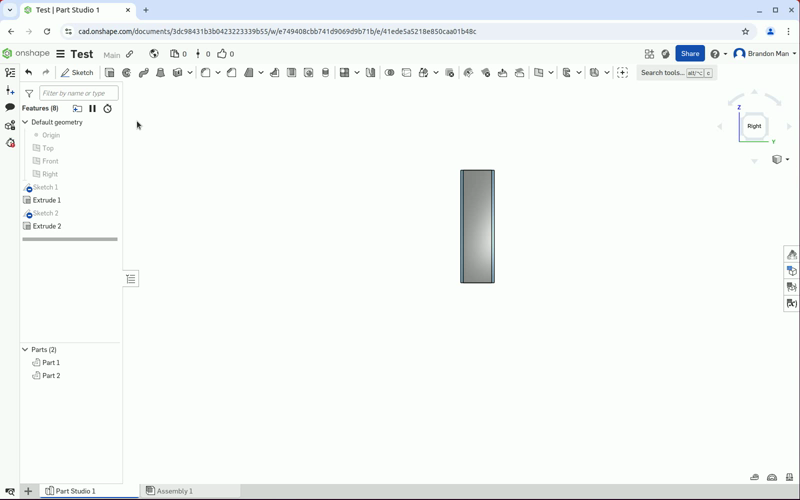
key(shift+h)
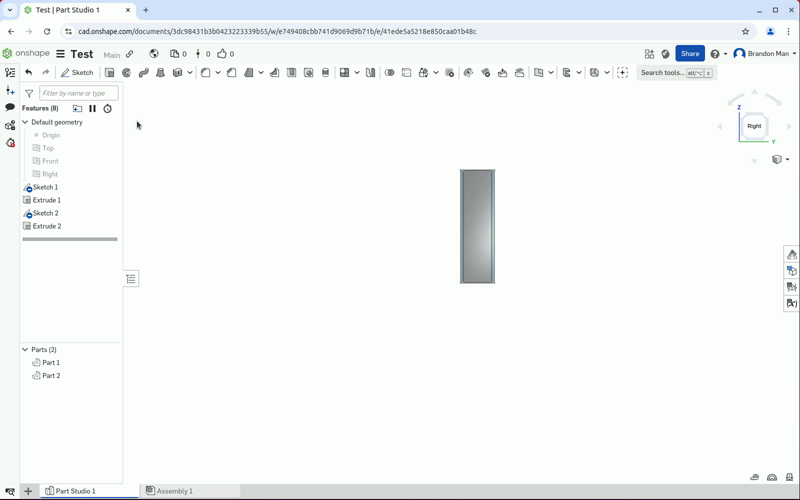
key(shift+7)
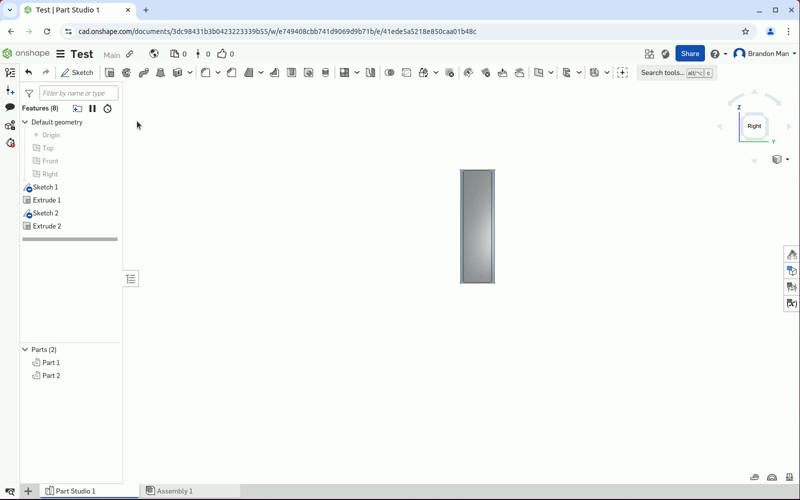
key(right, 2)
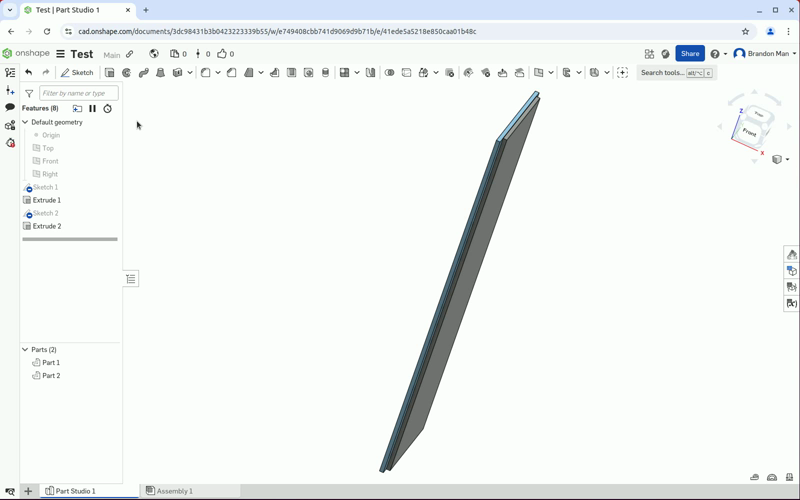
key(down, 2)
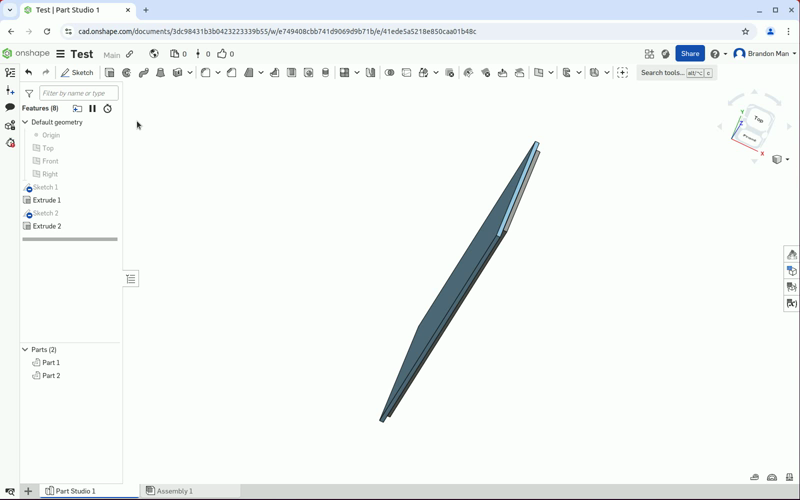
key(up, 2)
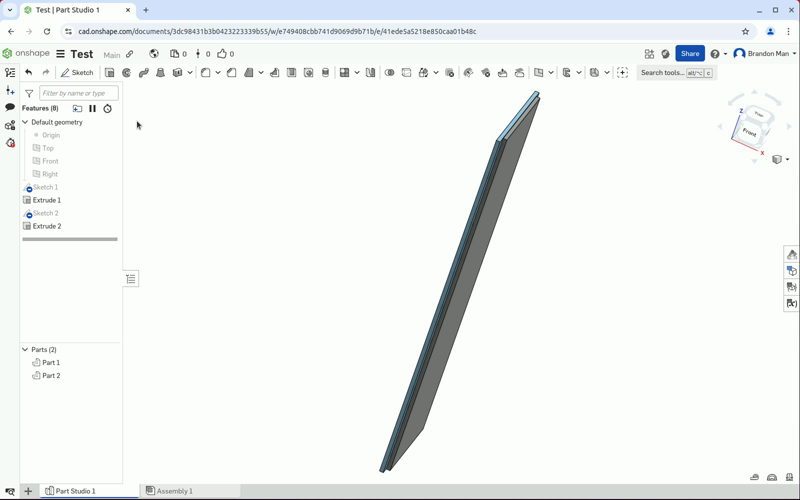
key(left, 2)
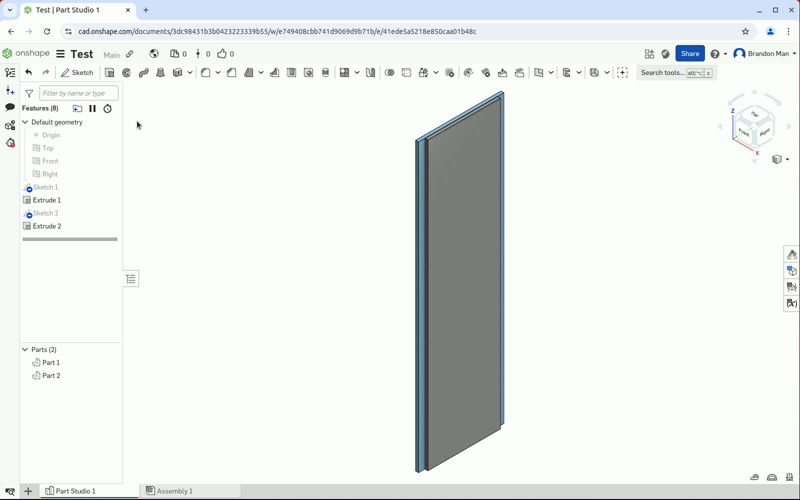
mouse_move(73, 189)
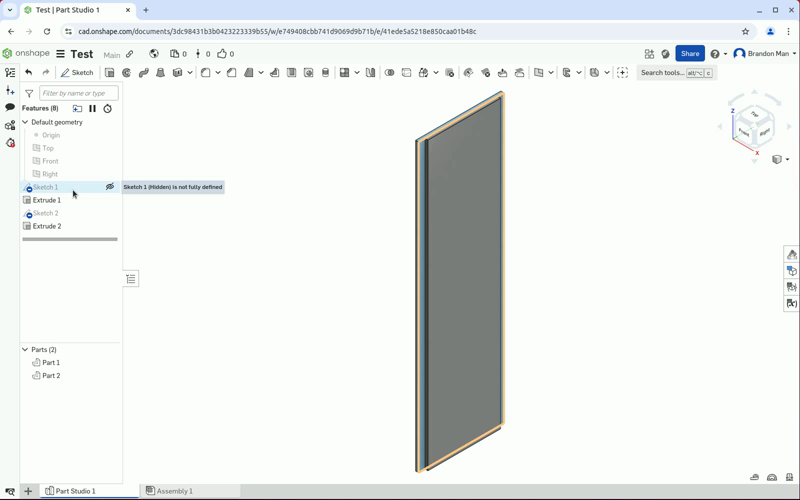
click(73, 189)